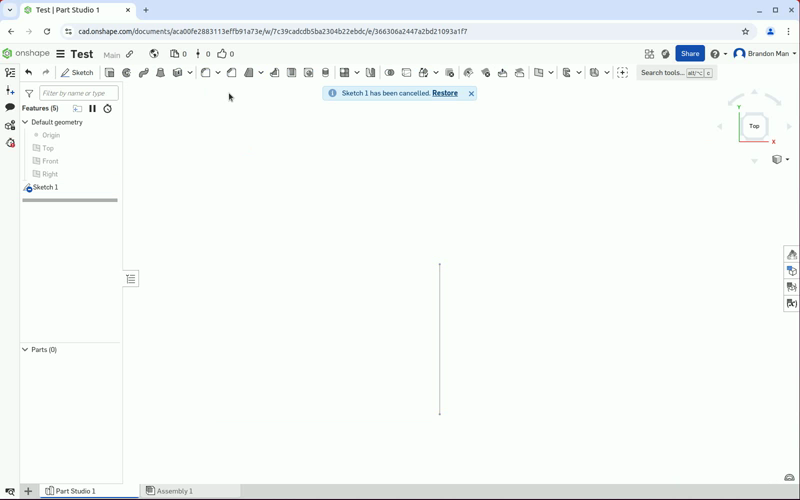
key(shift+h)
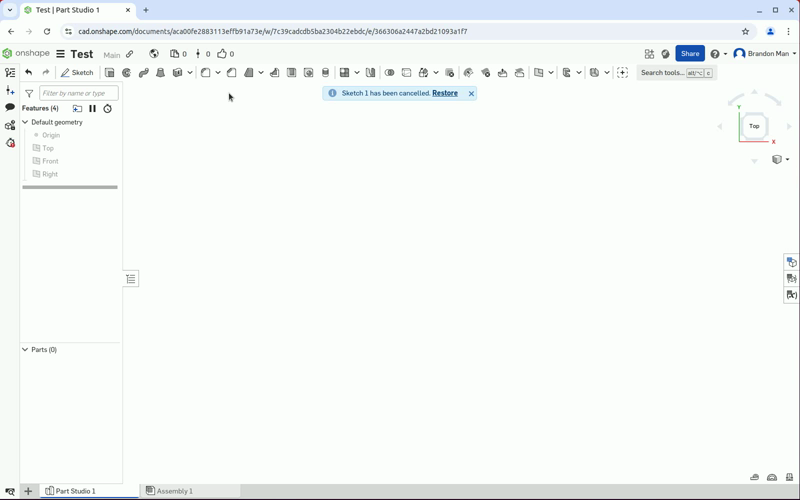
mouse_move(73, 352)
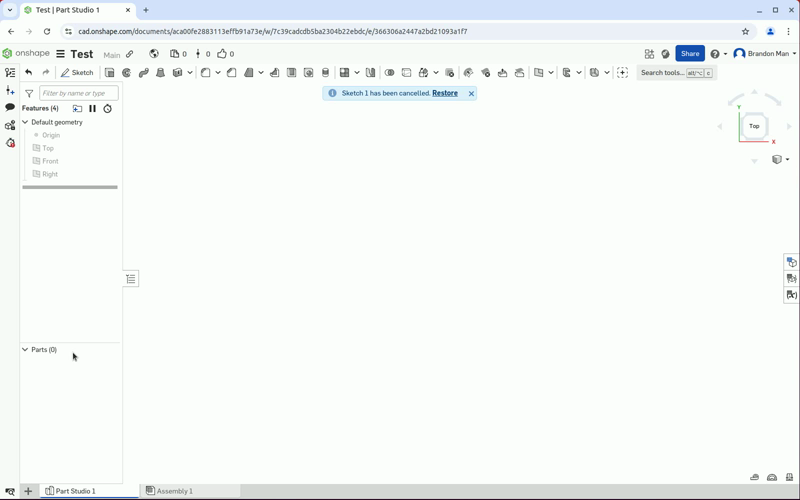
key(y)
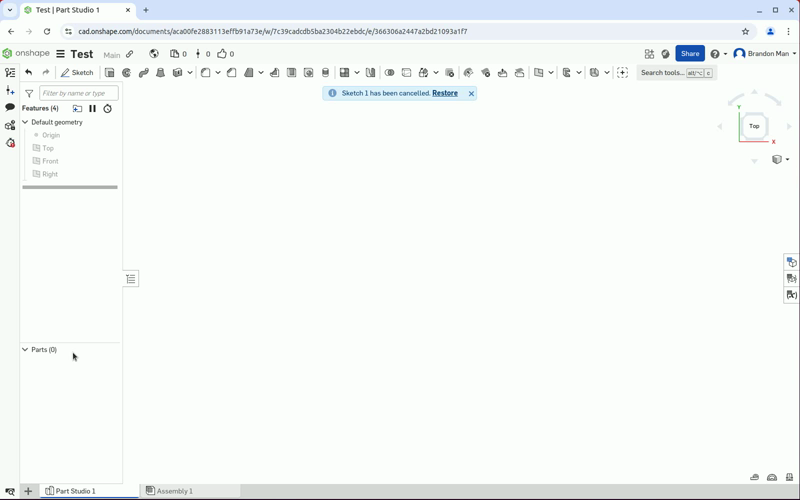
key(shift+p)
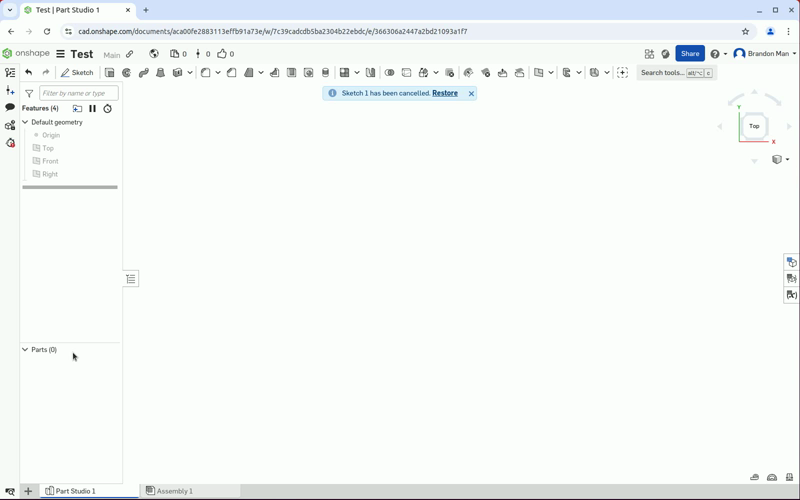
key(space)
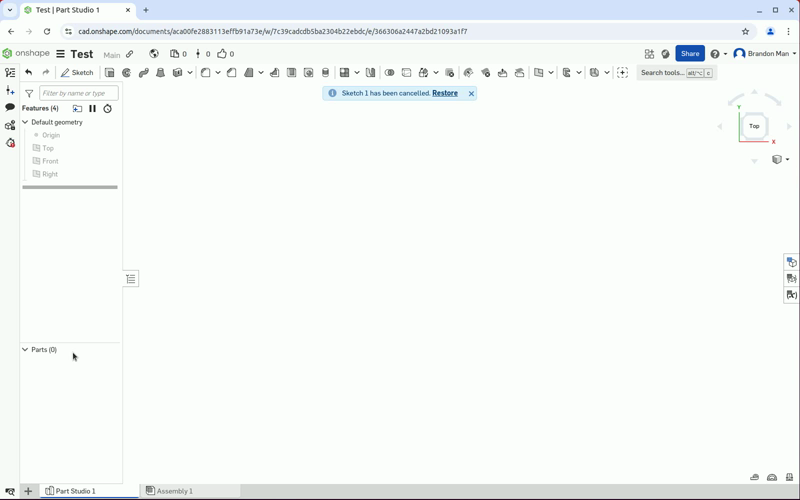
key_down(shift)
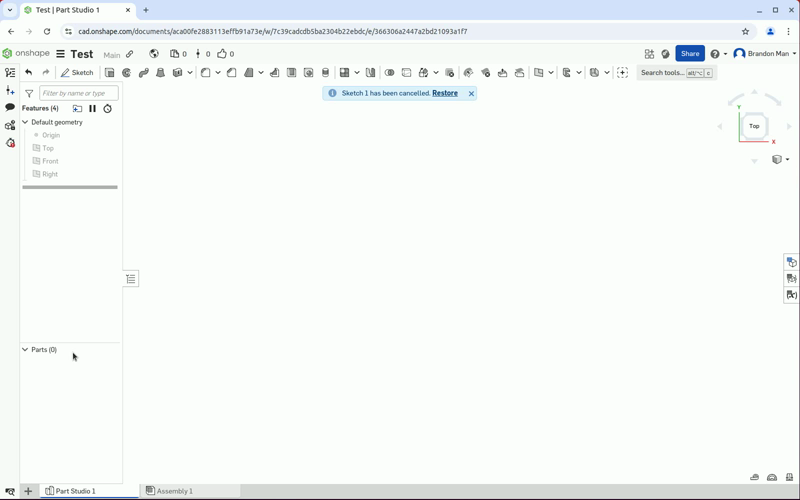
key(up)
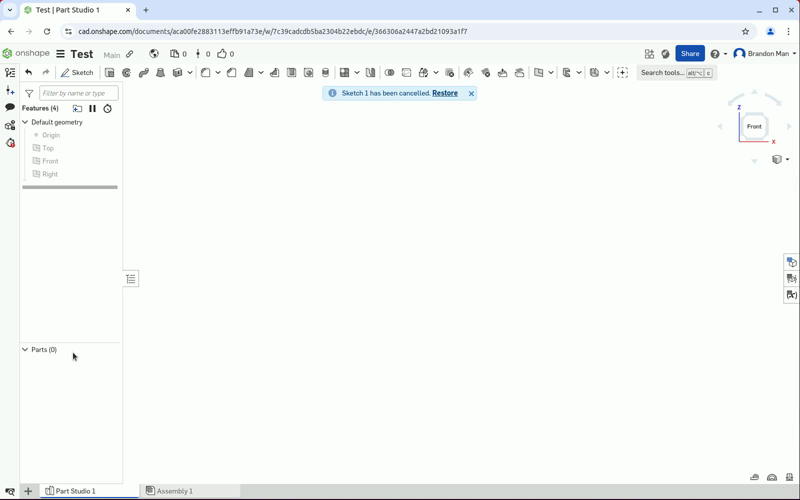
key_up(shift)
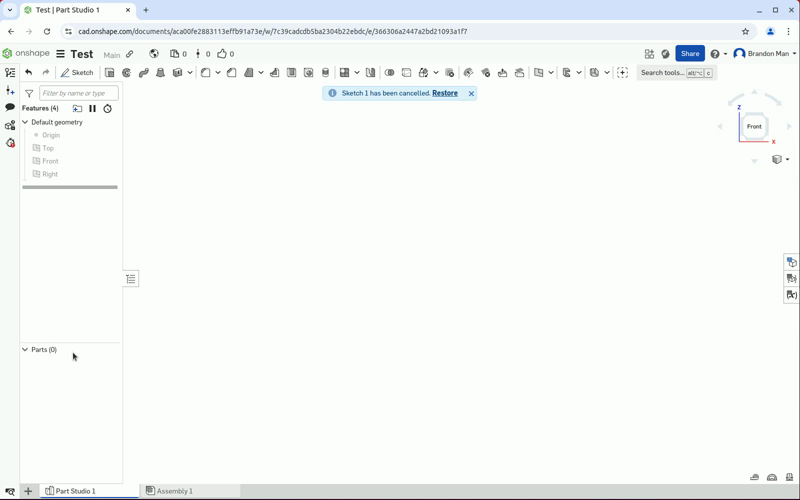
mouse_move(73, 352)
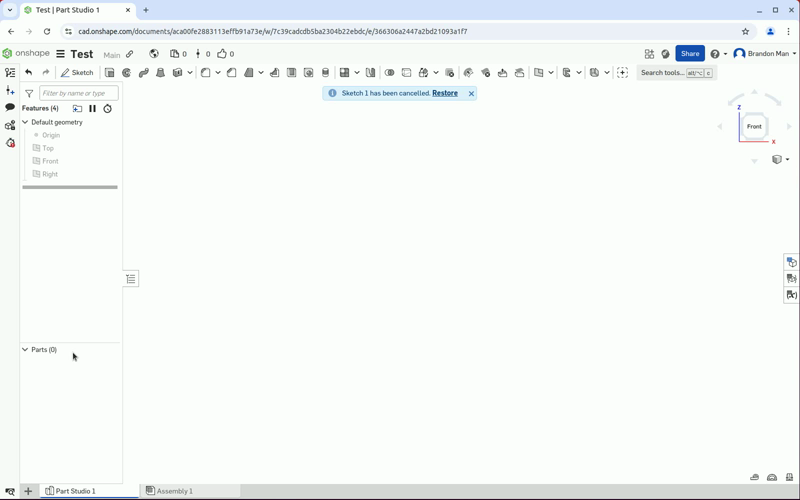
key(shift+y)
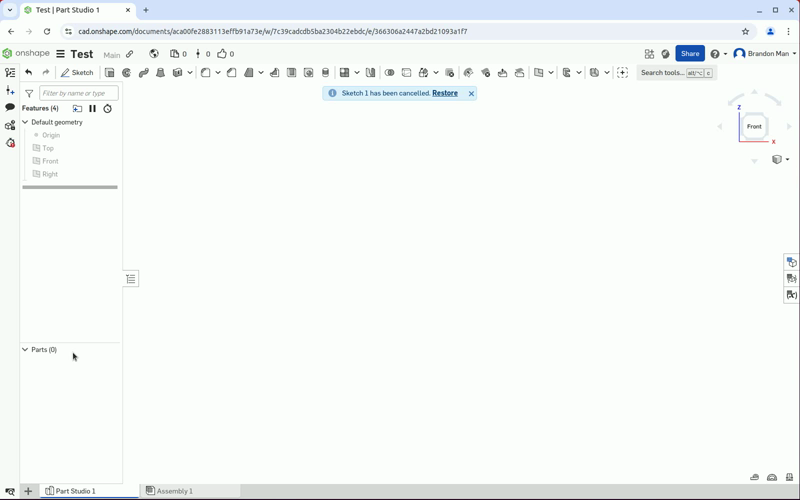
key(shift+s)
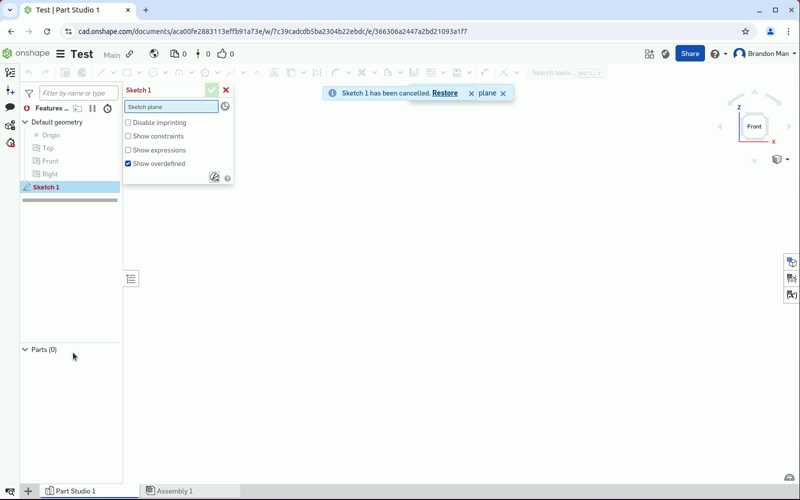
mouse_move(73, 163)
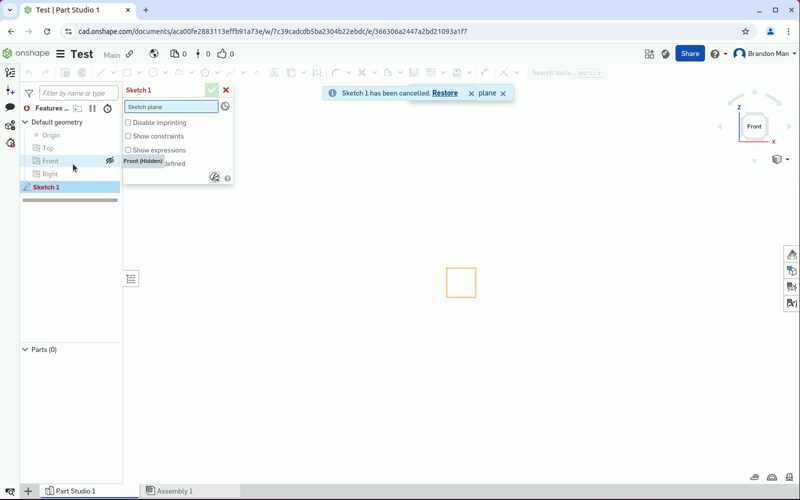
click(73, 163)
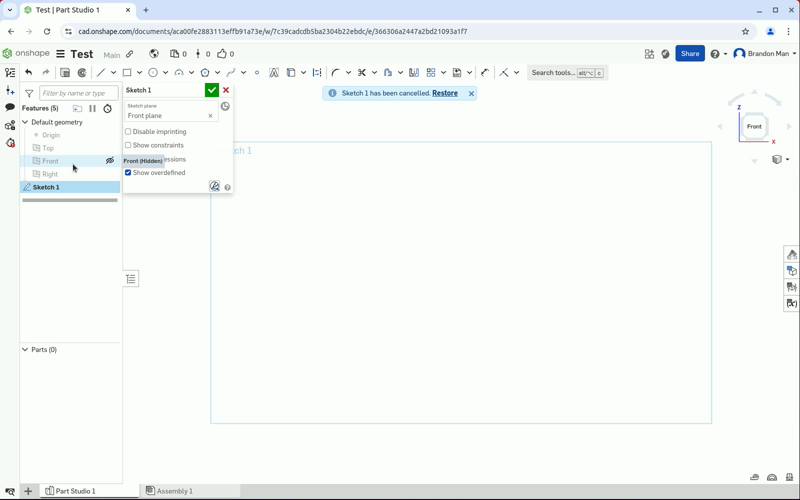
mouse_move(73, 352)
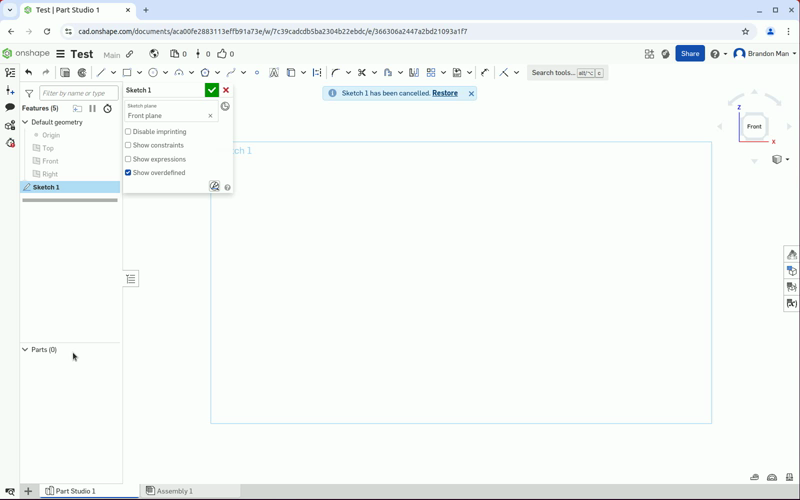
key(y)
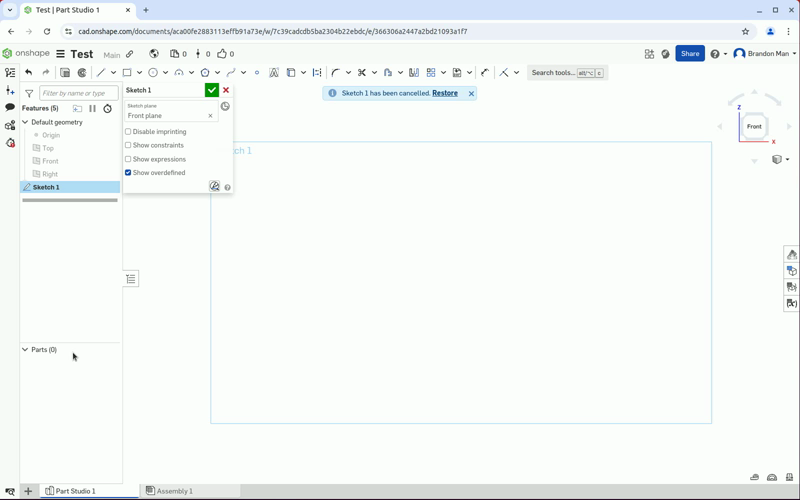
key(c)
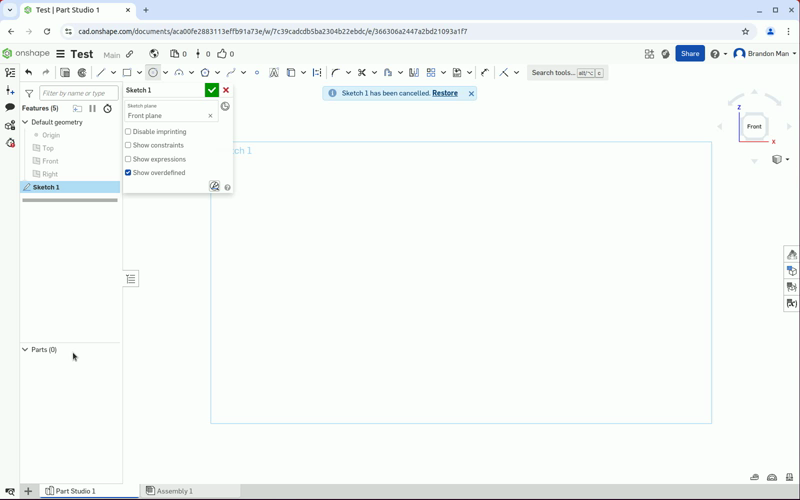
key_down(shift)
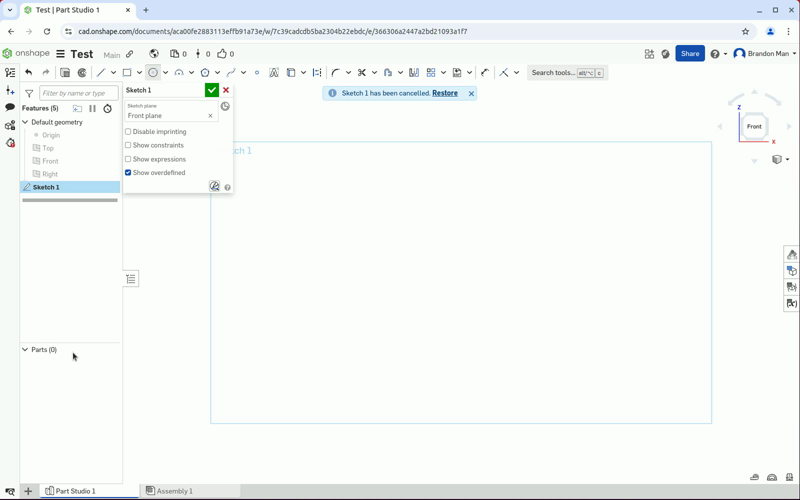
mouse_move(461, 282)
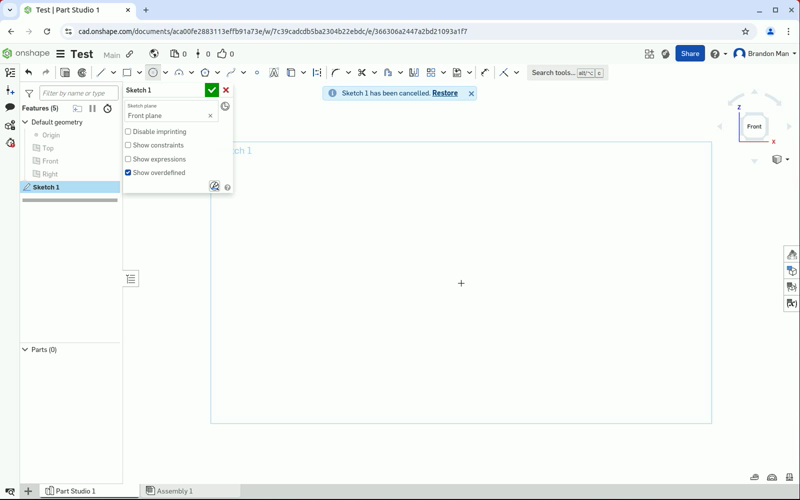
click(461, 282)
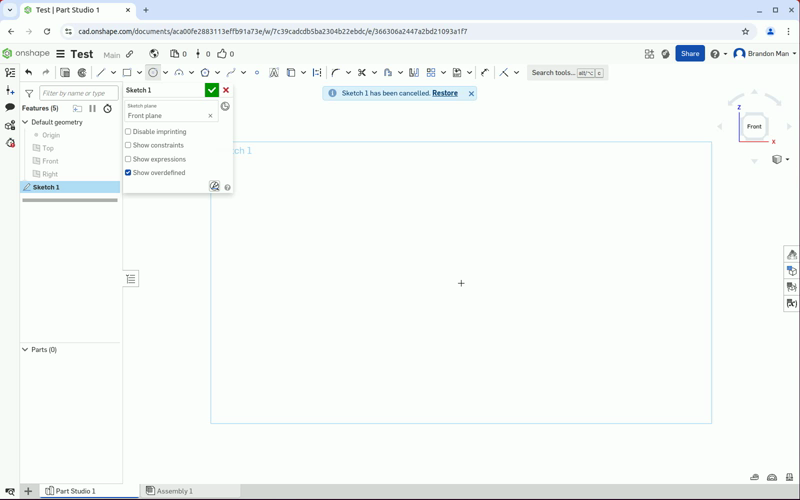
key_up(shift)
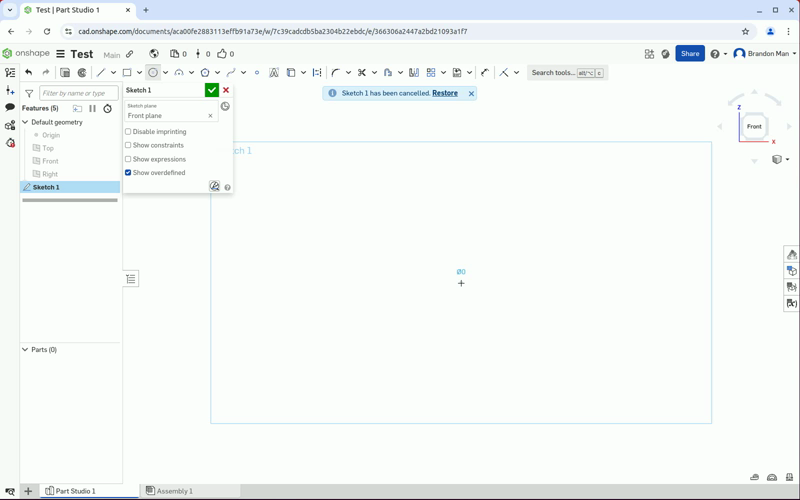
mouse_move(497, 282)
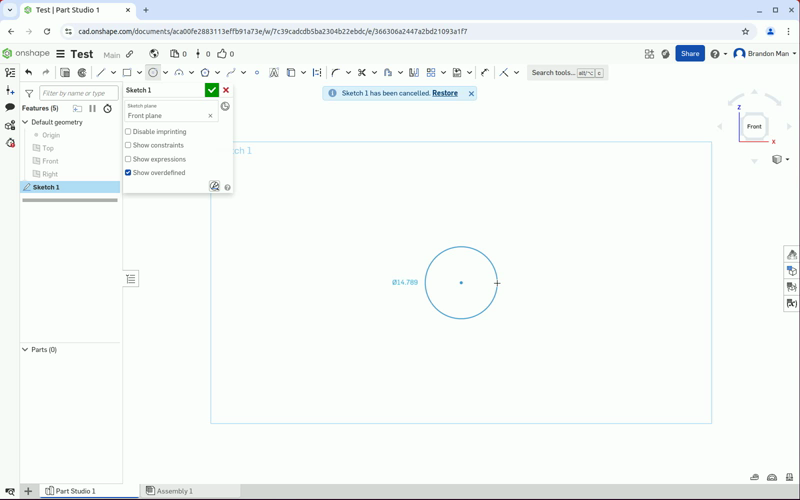
click(497, 282)
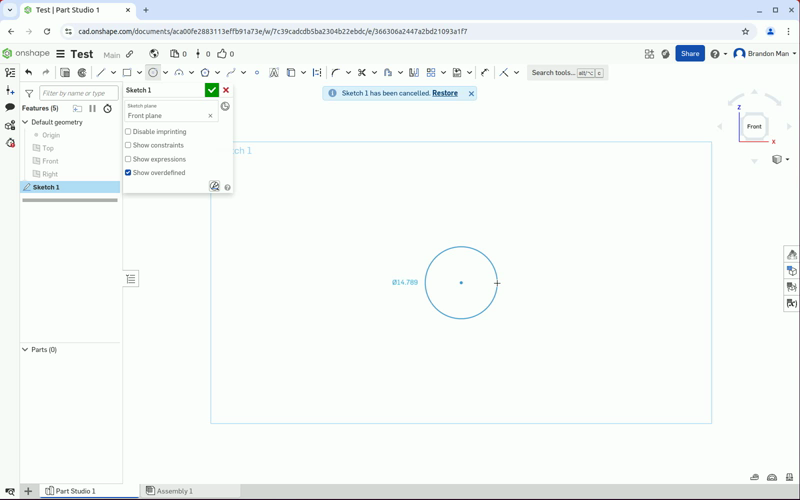
key(esc)
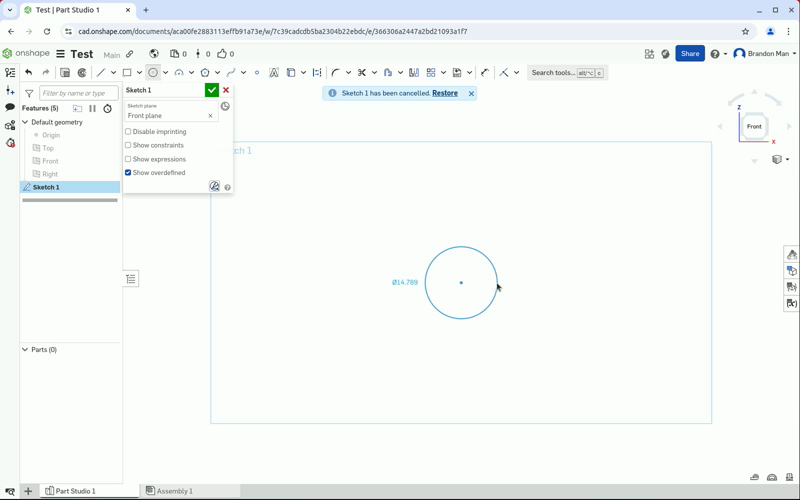
key(c)
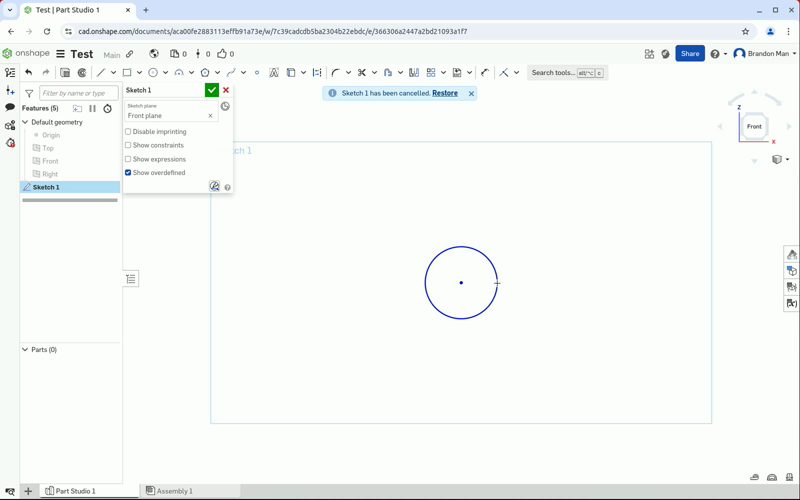
key_down(shift)
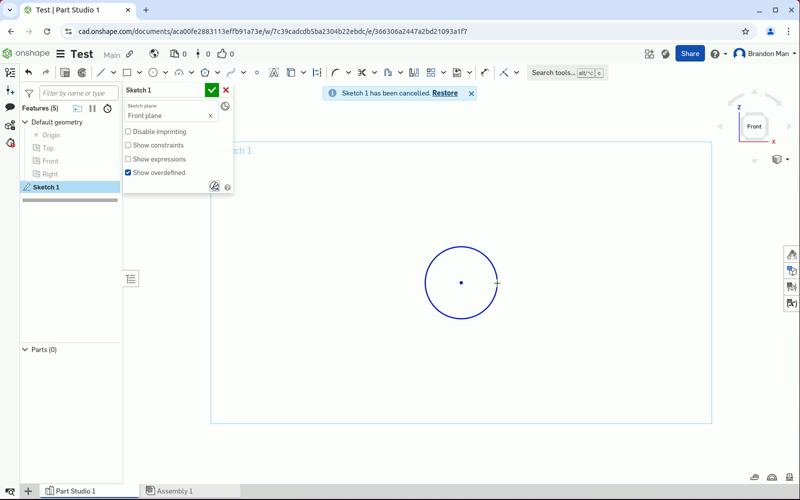
mouse_move(461, 282)
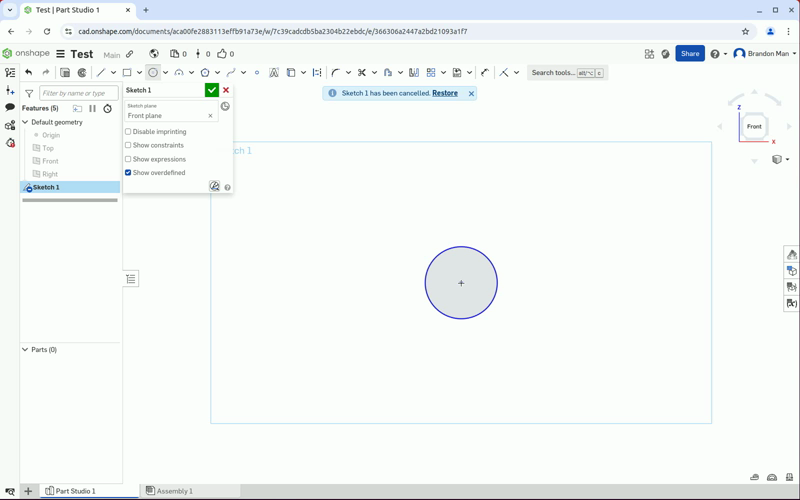
click(461, 282)
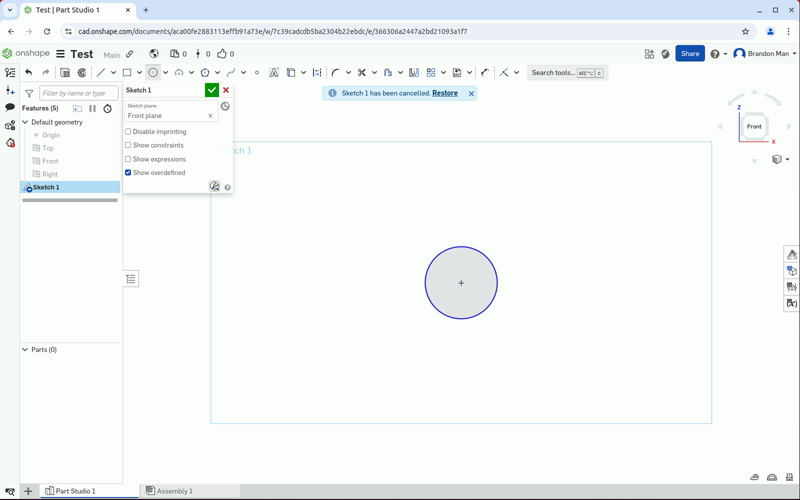
key_up(shift)
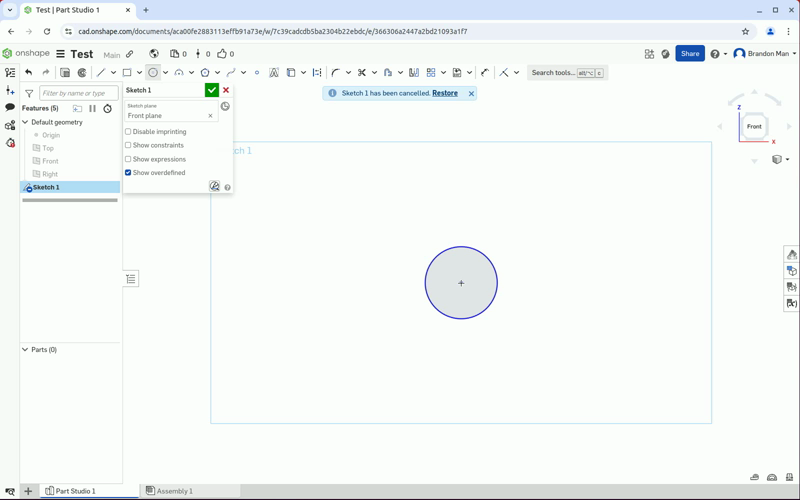
mouse_move(479, 282)
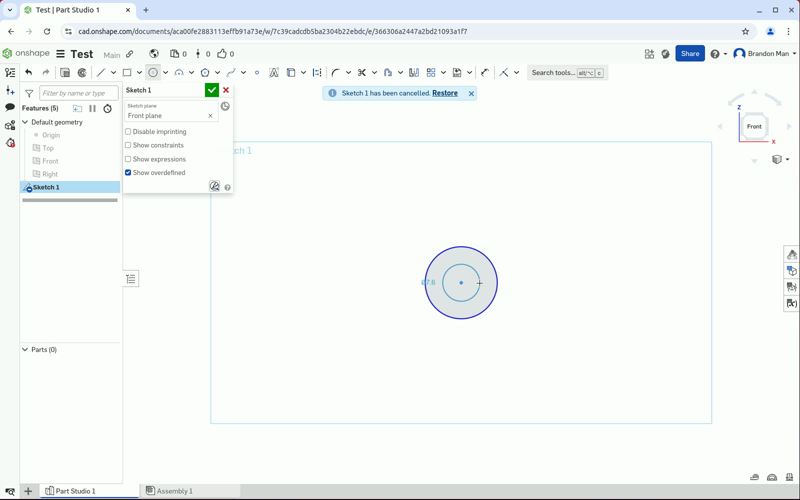
click(479, 282)
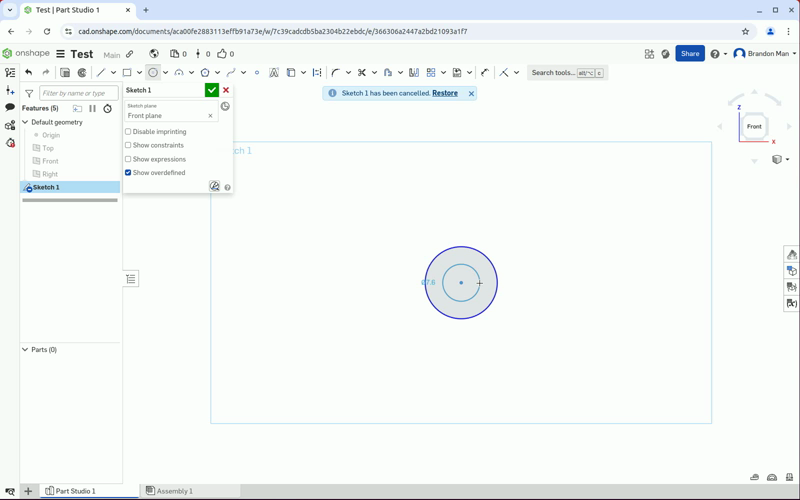
key(esc)
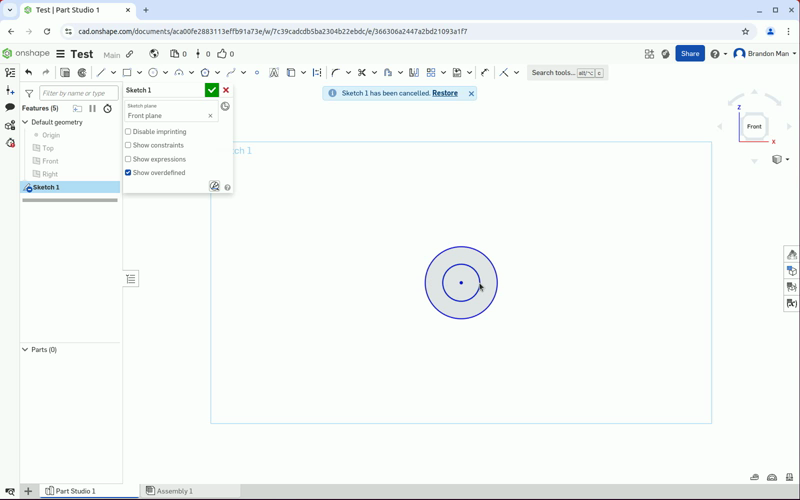
mouse_move(481, 272)
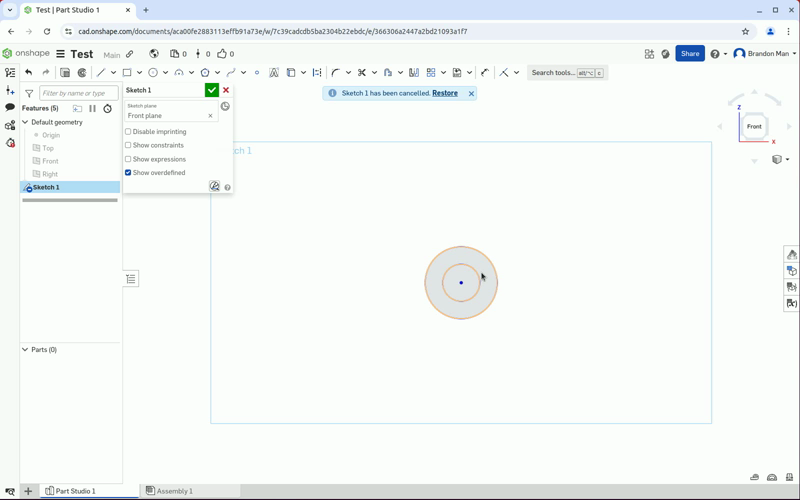
click(481, 272)
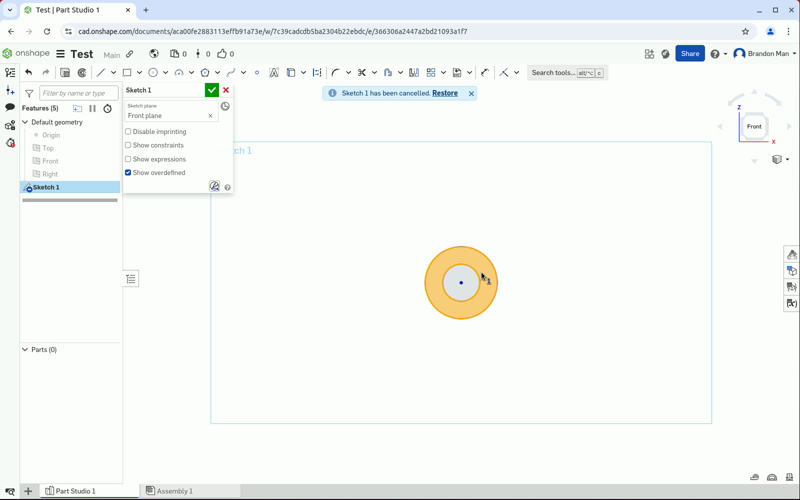
mouse_move(73, 352)
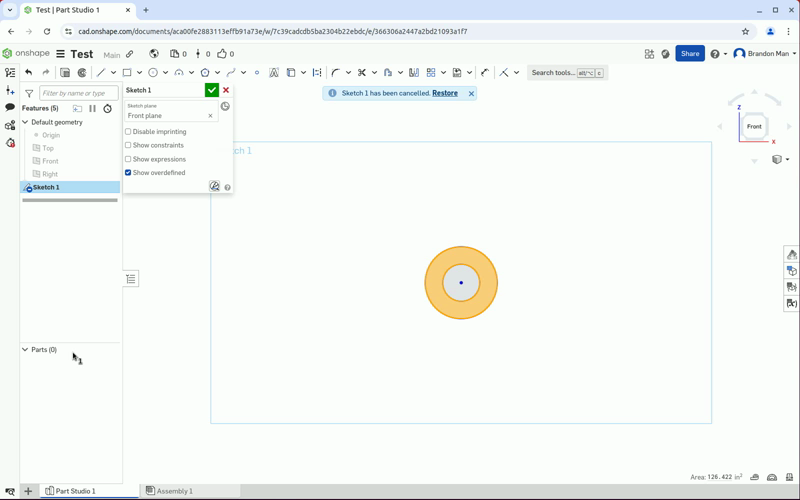
key(shift+y)
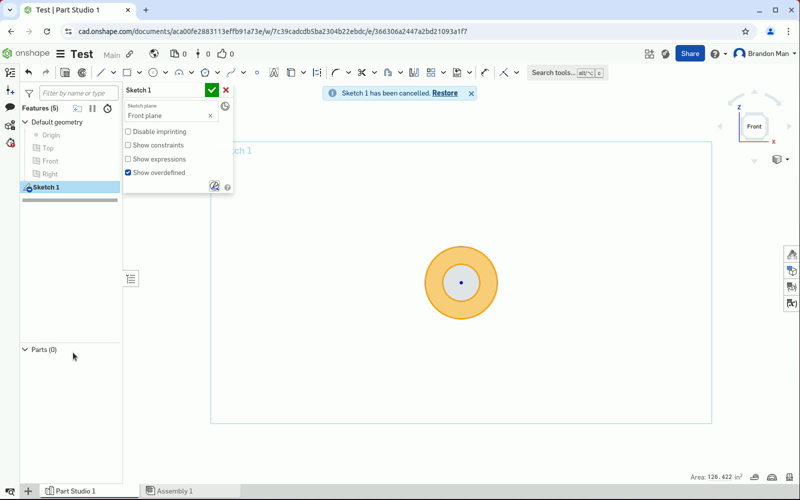
key(shift+e)
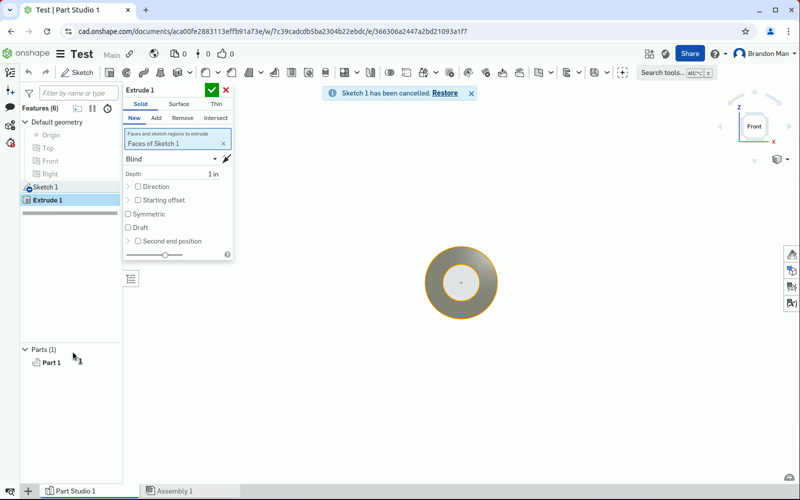
mouse_move(143, 106)
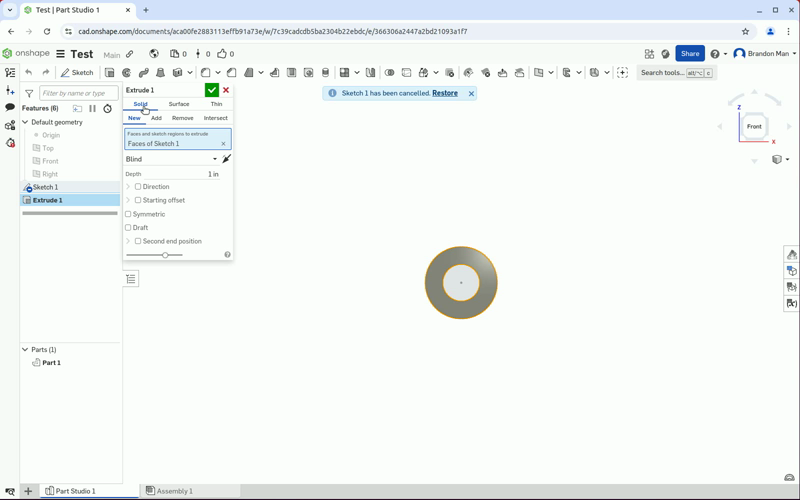
click(143, 106)
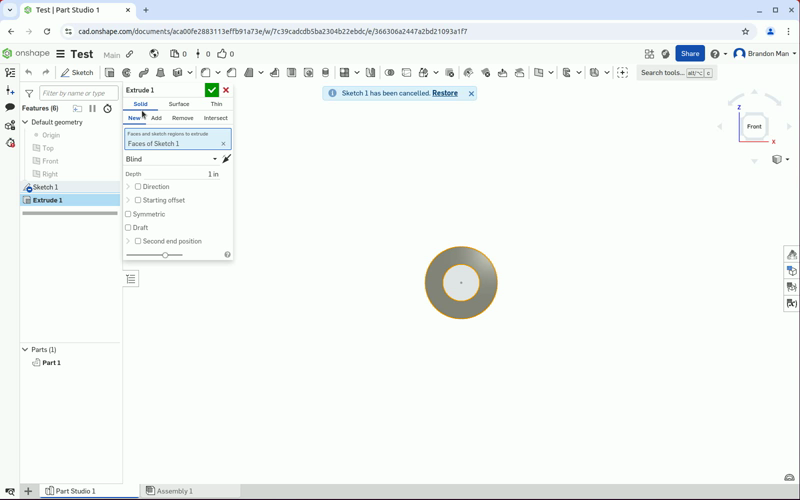
mouse_move(137, 120)
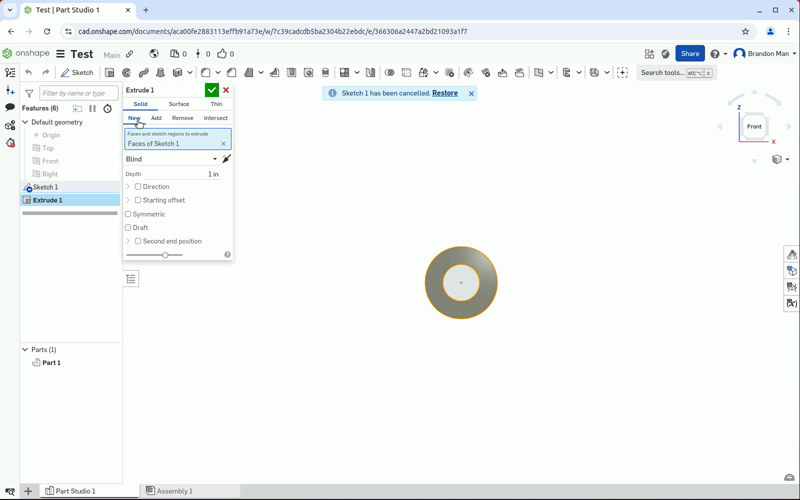
click(137, 120)
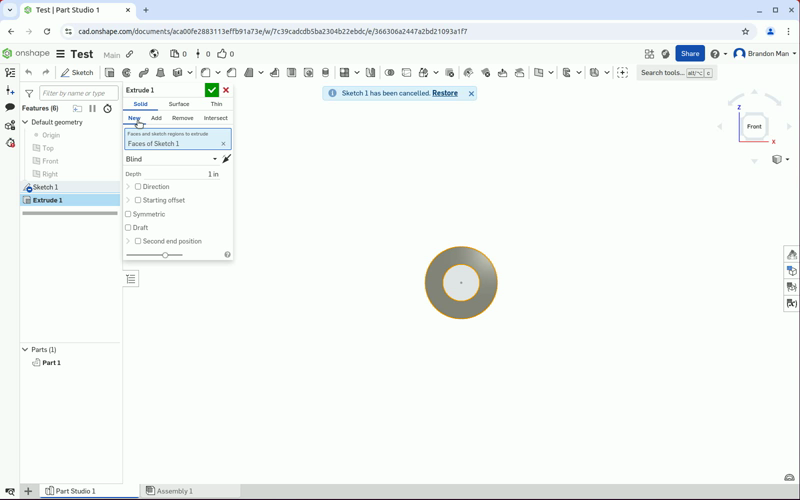
key(tab, 4)
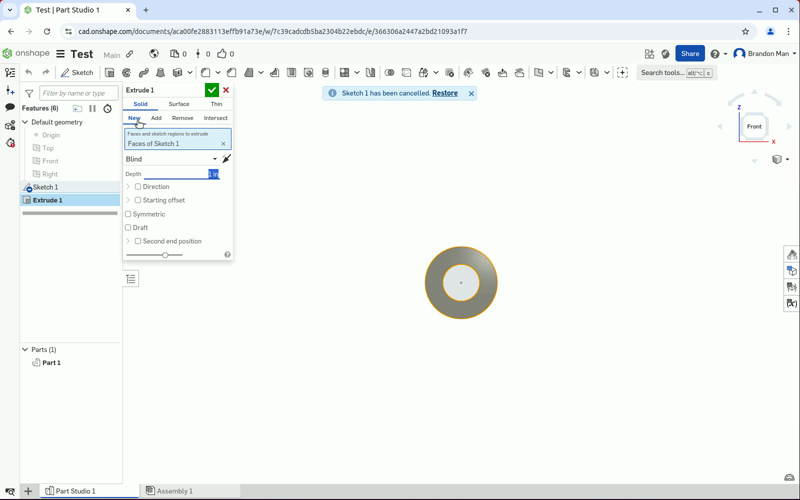
text(3.129)
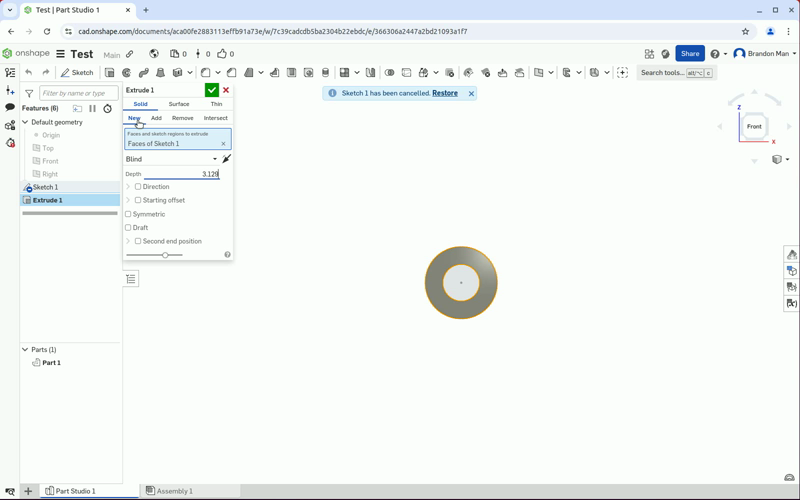
key(enter)
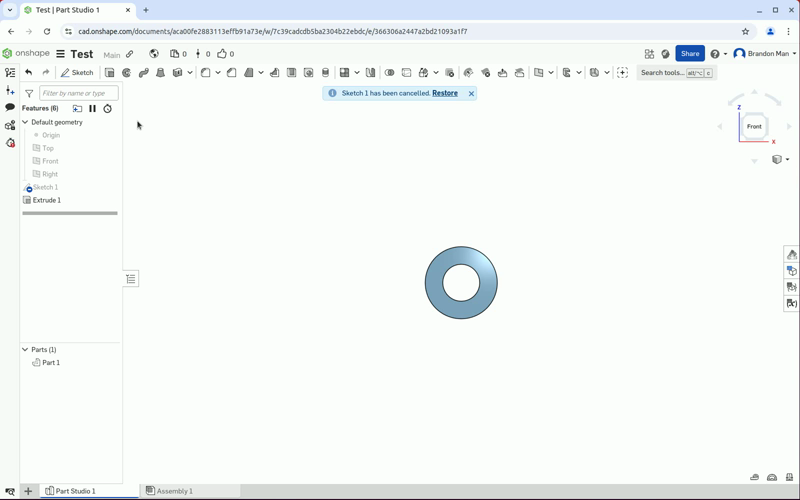
key(shift+h)
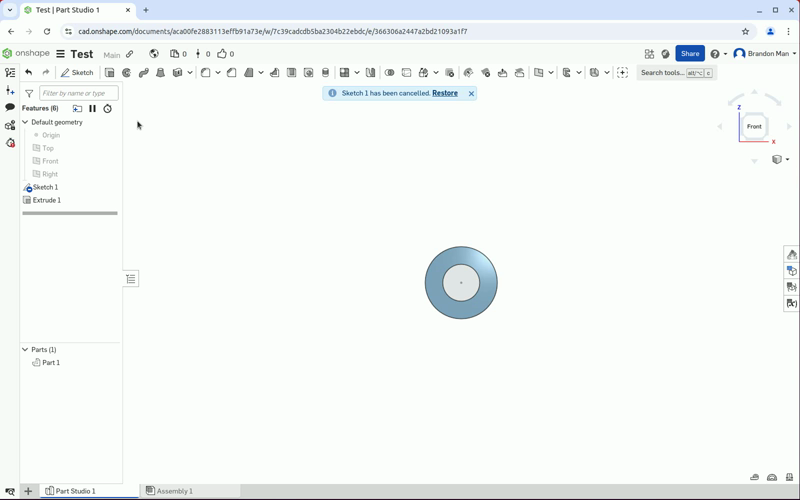
key(shift+h)
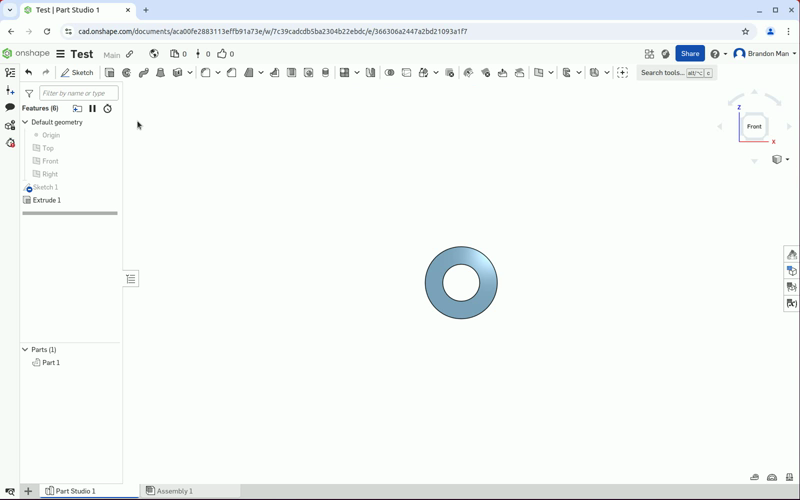
mouse_move(73, 189)
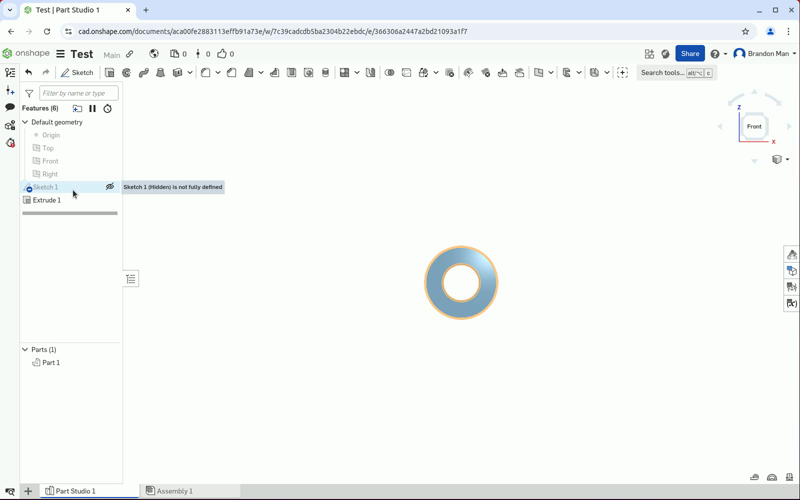
click(73, 189)
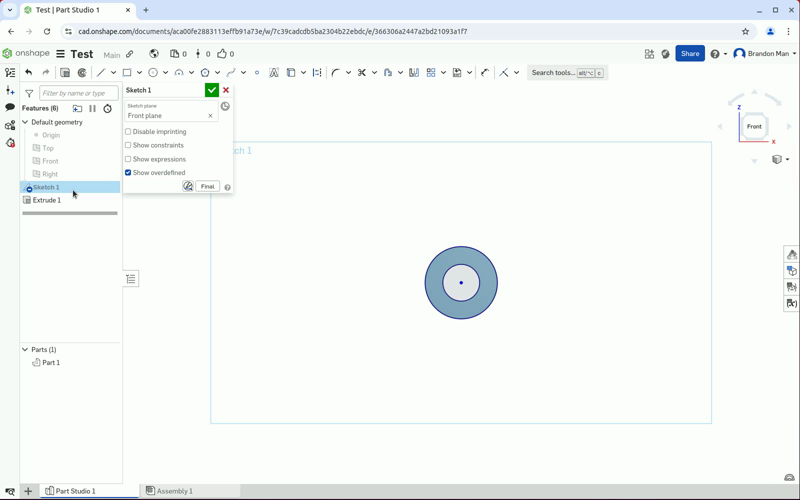
mouse_move(229, 92)
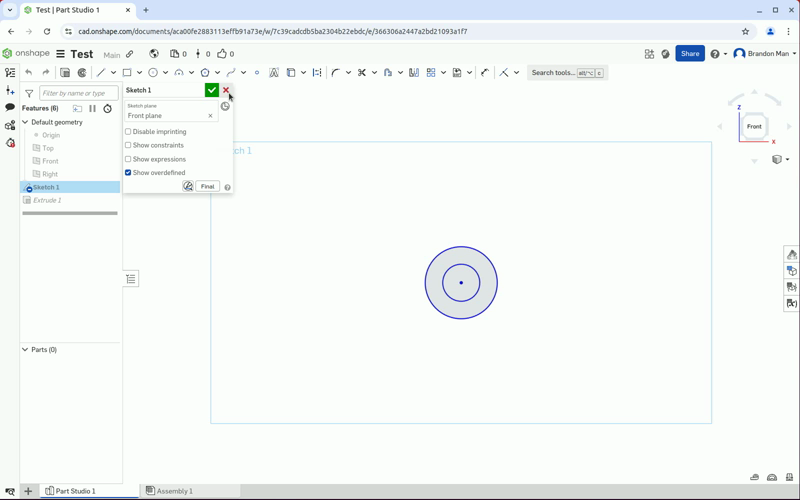
click(229, 92)
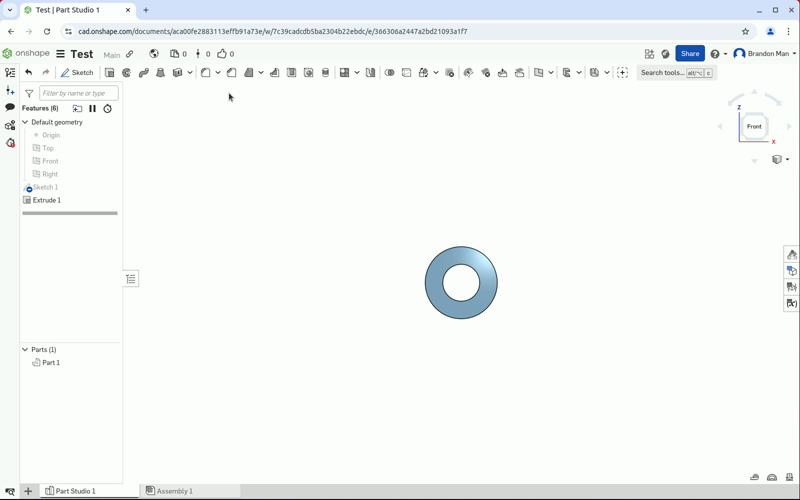
mouse_move(541, 75)
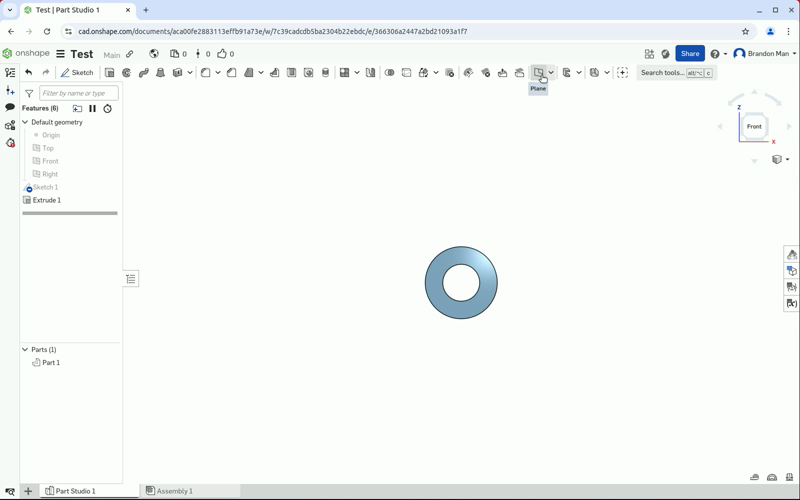
click(541, 75)
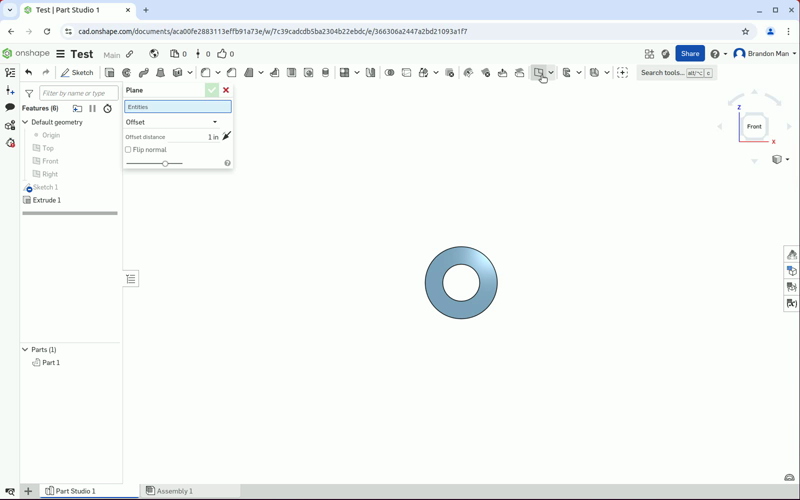
mouse_move(73, 163)
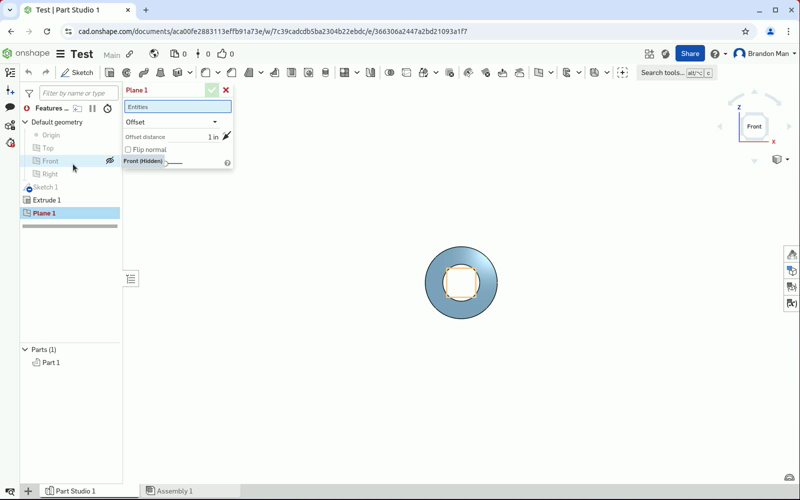
click(73, 163)
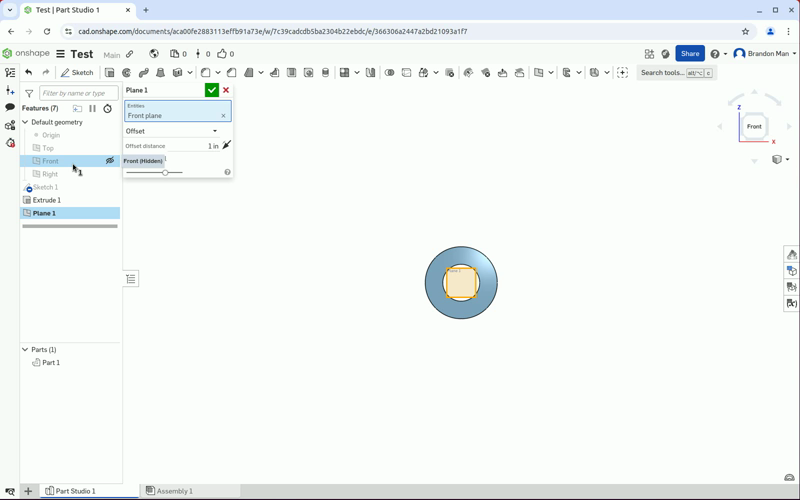
key(tab, 2)
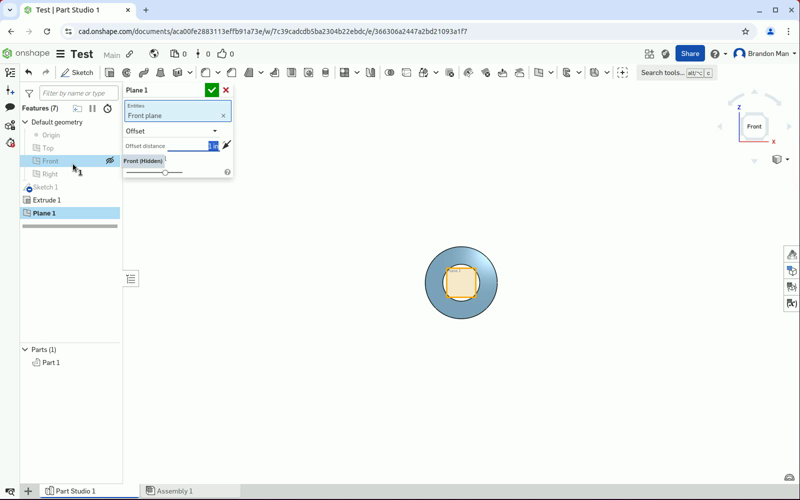
text(3.143)
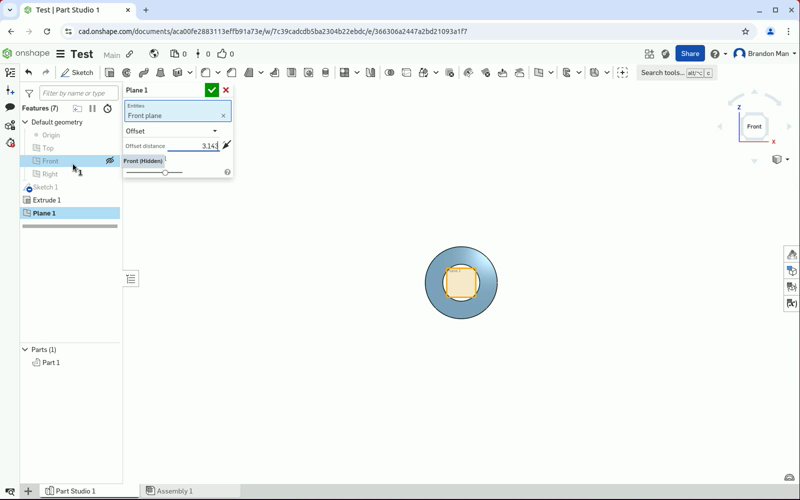
key(enter, 2)
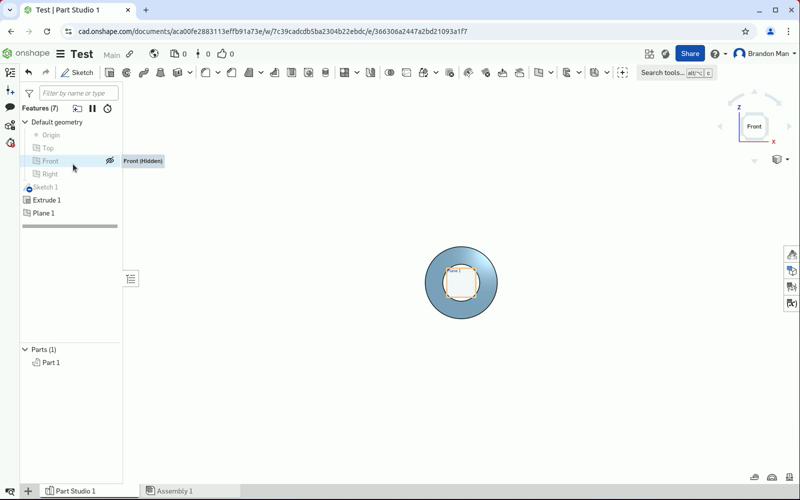
key(shift+s)
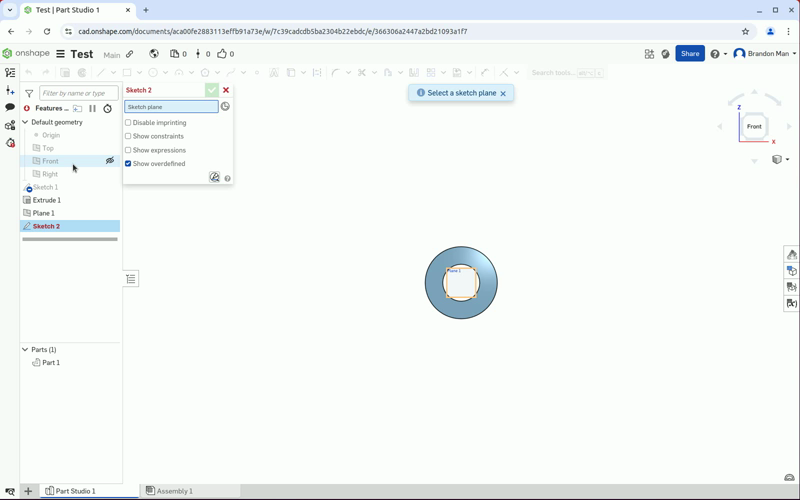
mouse_move(73, 215)
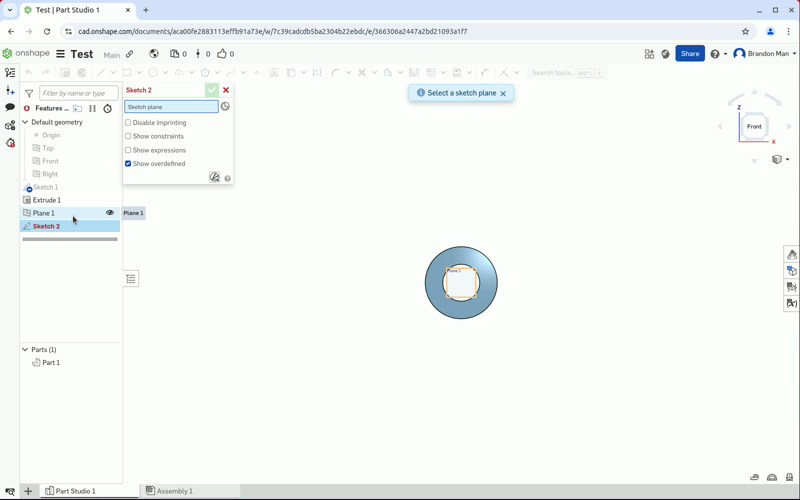
click(73, 215)
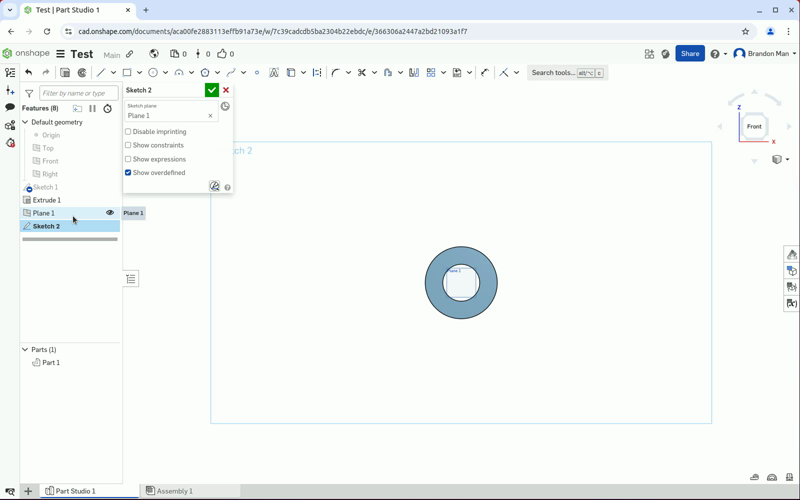
mouse_move(73, 352)
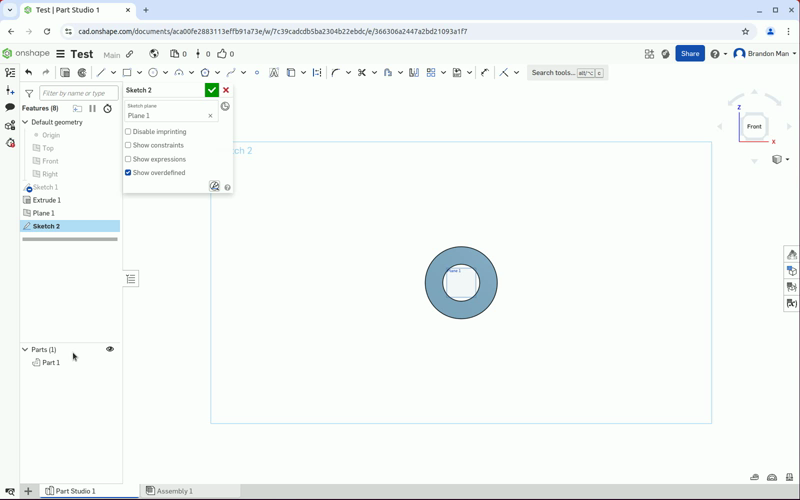
key(y)
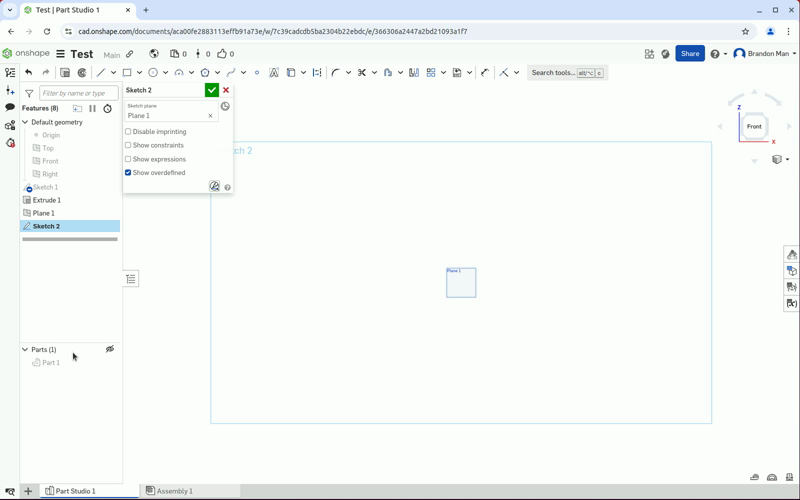
key(c)
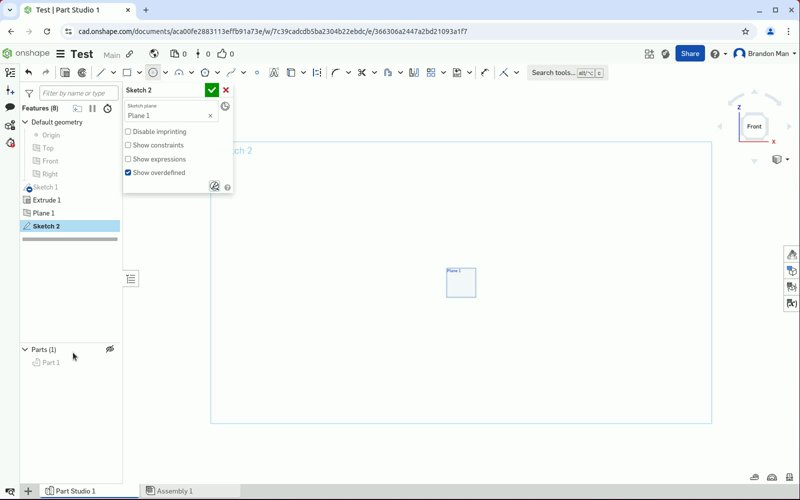
key_down(shift)
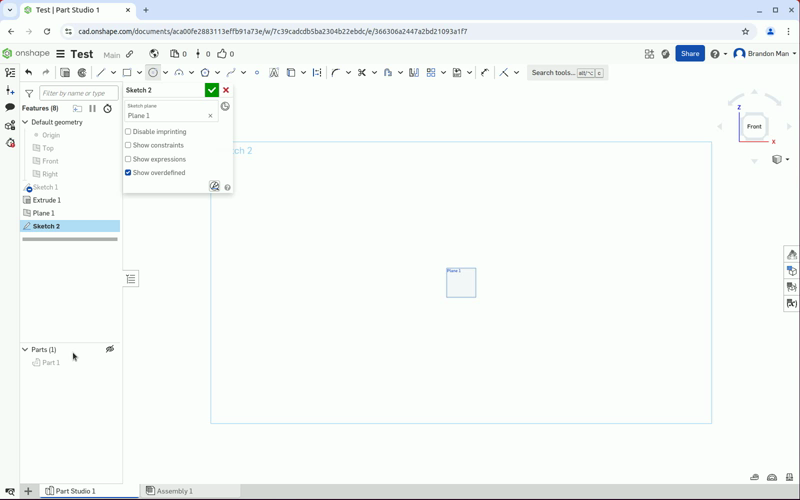
mouse_move(461, 282)
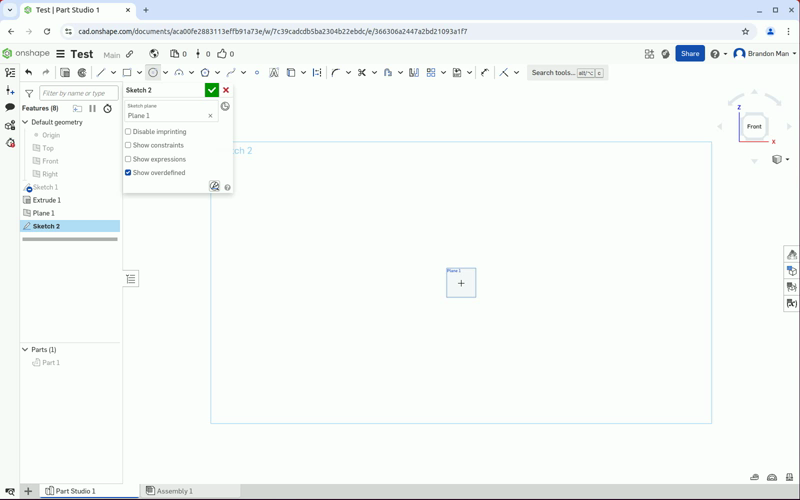
click(461, 282)
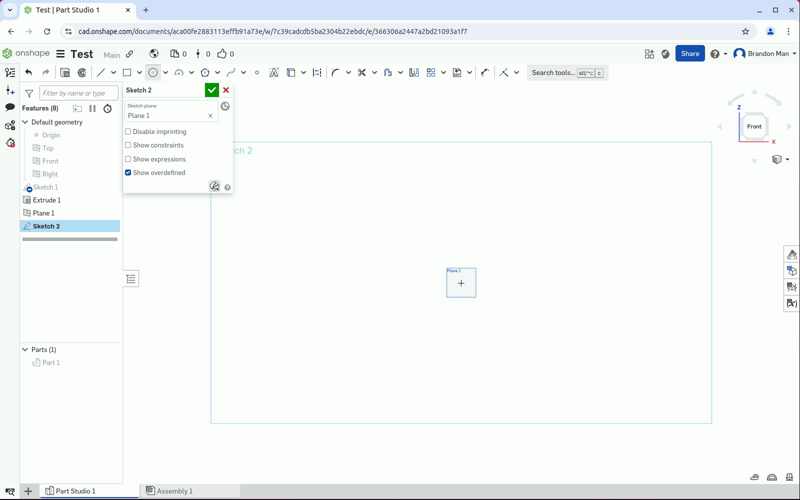
key_up(shift)
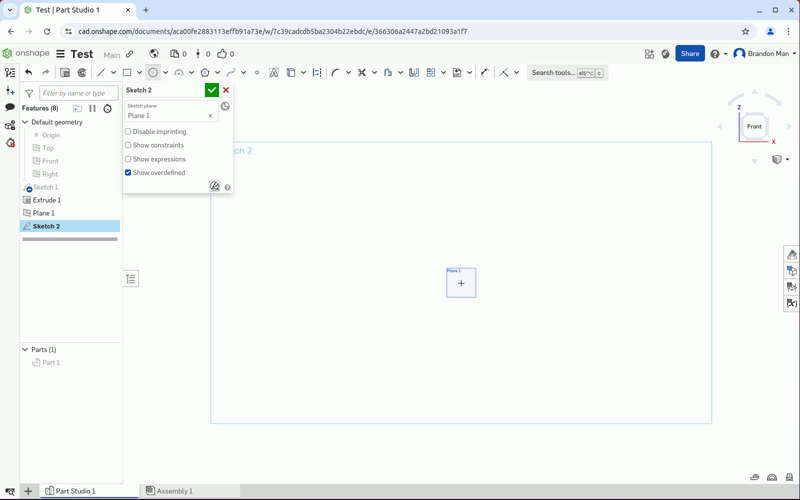
mouse_move(494, 282)
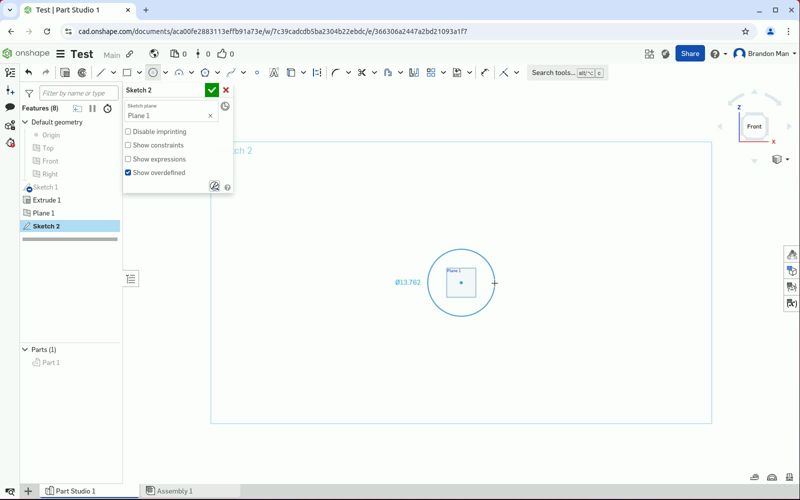
click(494, 282)
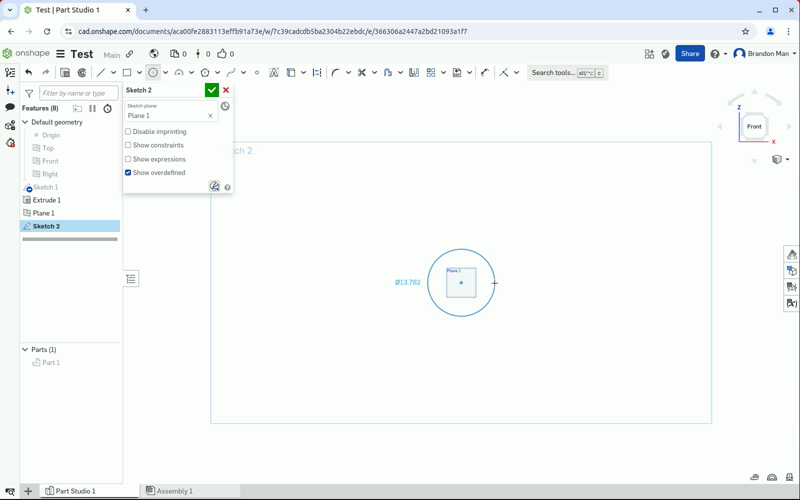
key(esc)
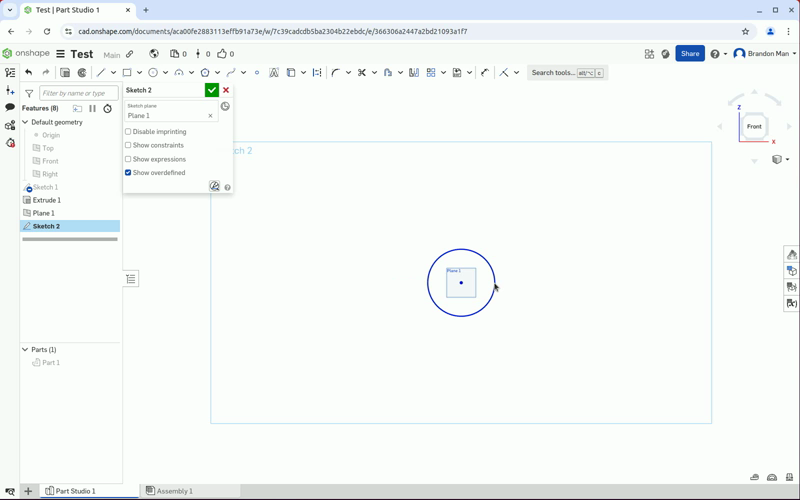
key(c)
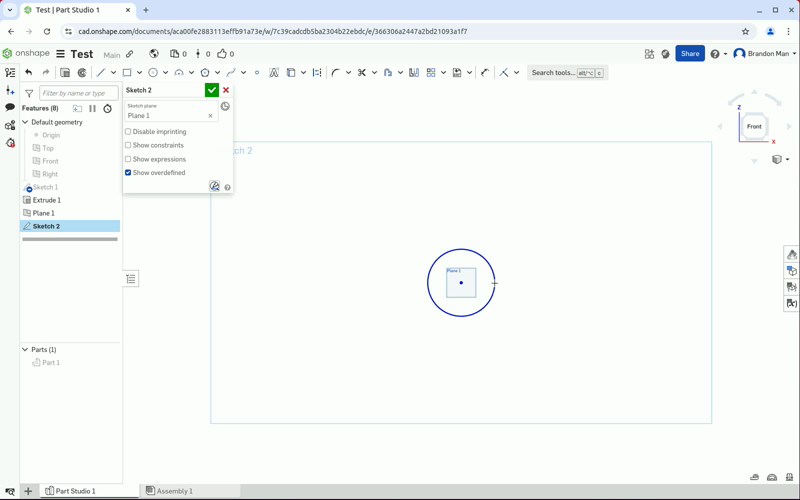
key_down(shift)
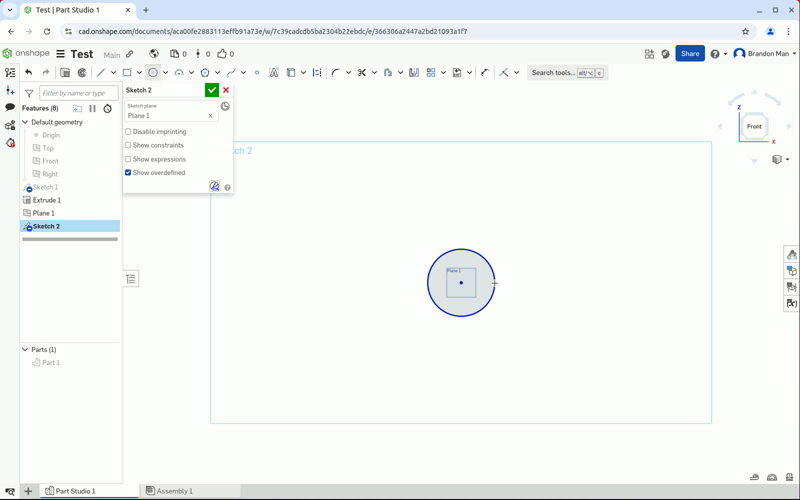
mouse_move(461, 282)
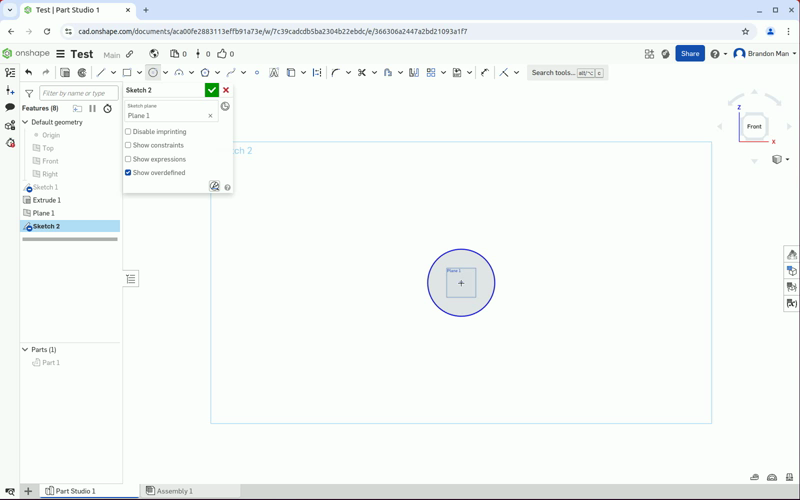
click(461, 282)
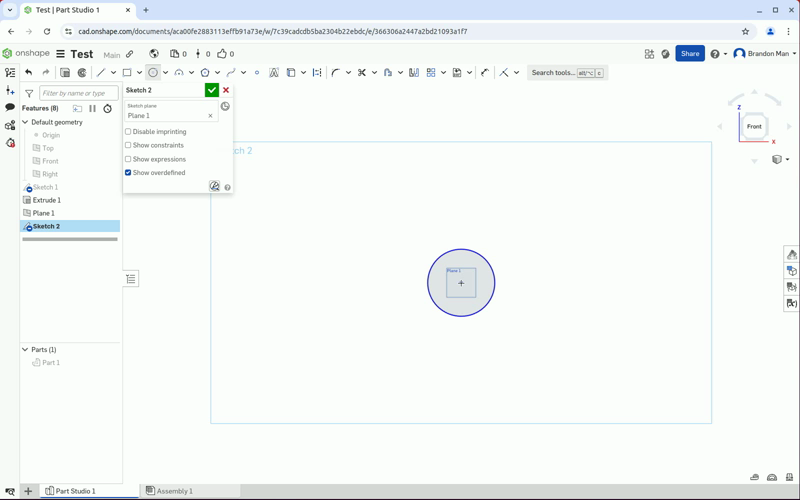
key_up(shift)
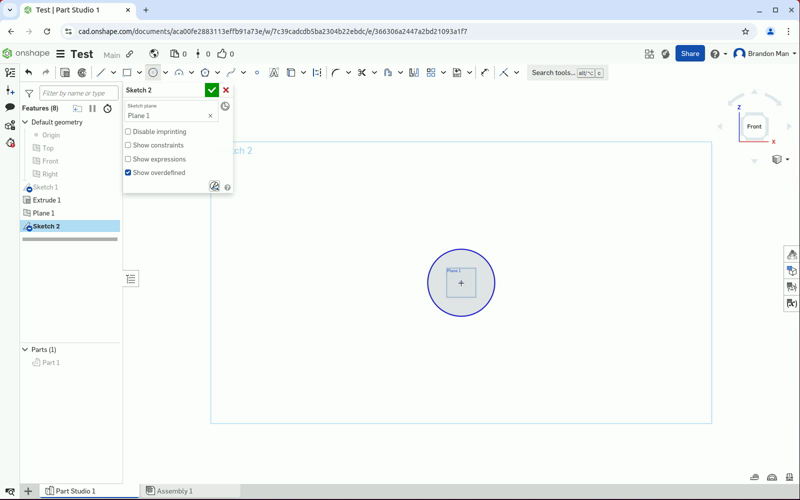
mouse_move(480, 282)
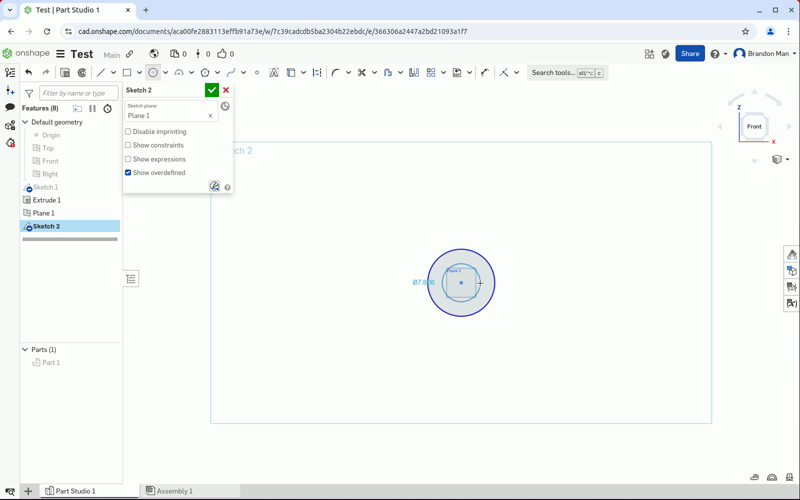
click(480, 282)
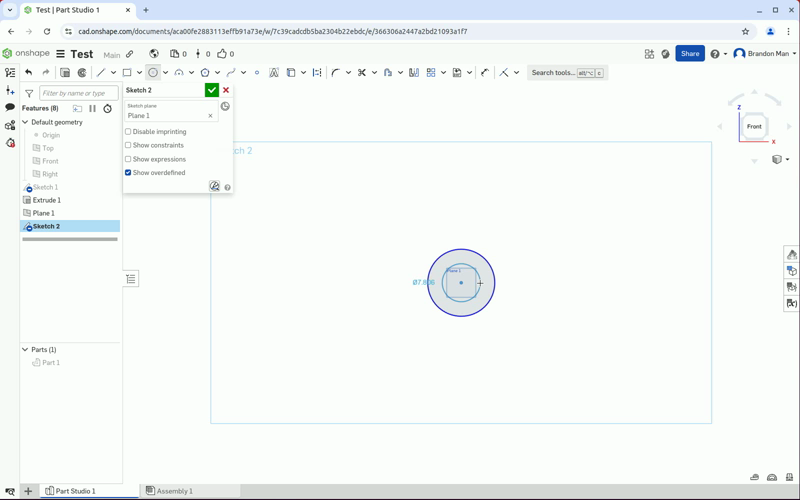
key(esc)
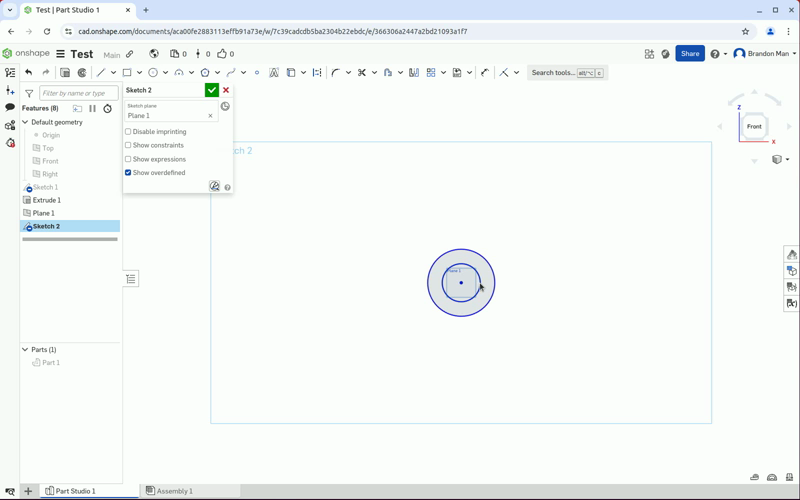
mouse_move(481, 307)
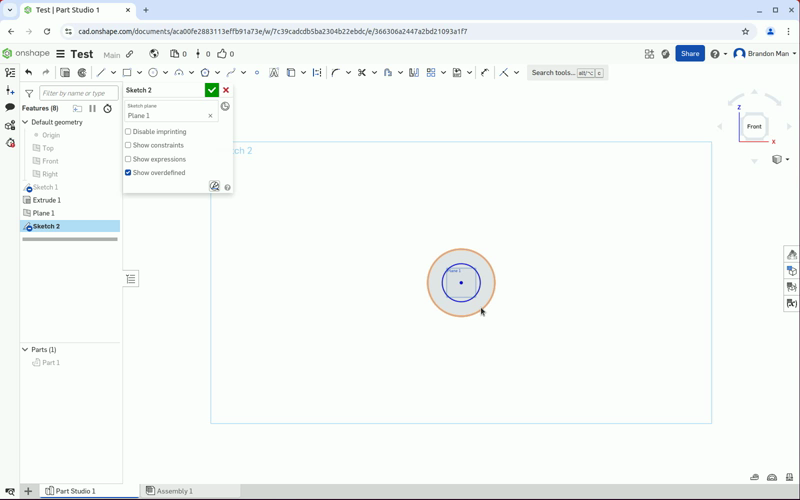
click(481, 307)
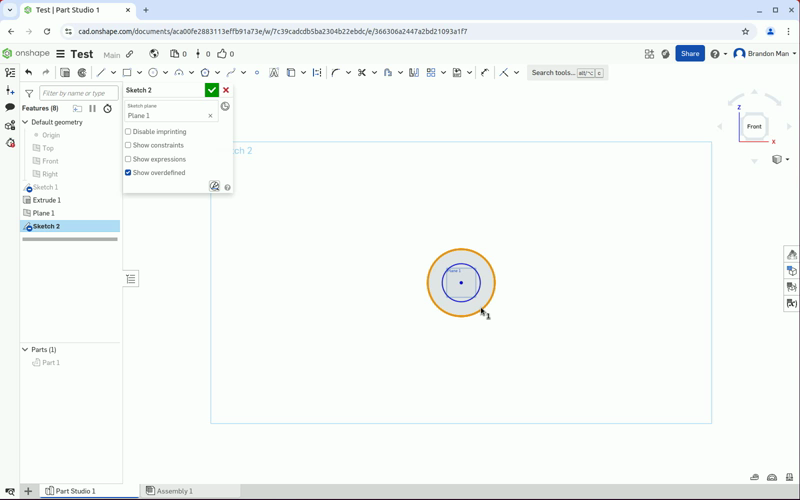
mouse_move(73, 352)
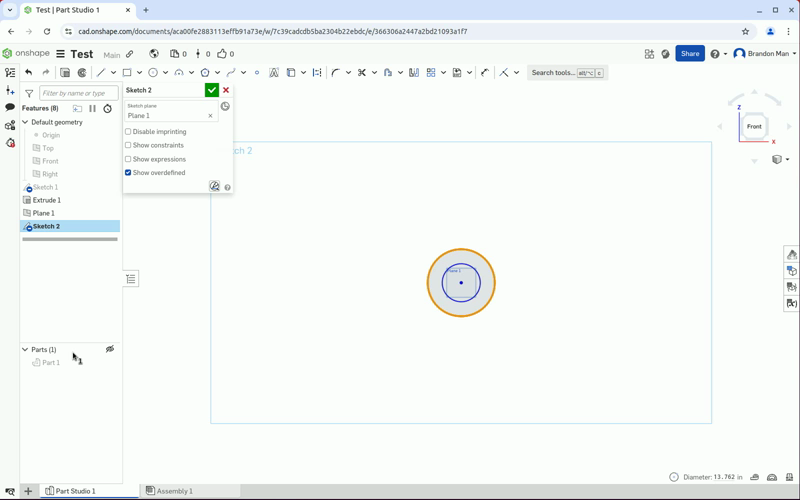
key(shift+y)
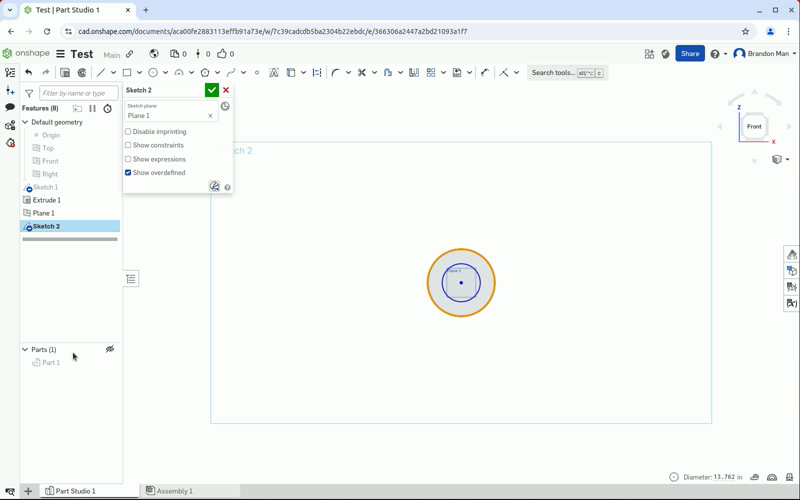
key(shift+e)
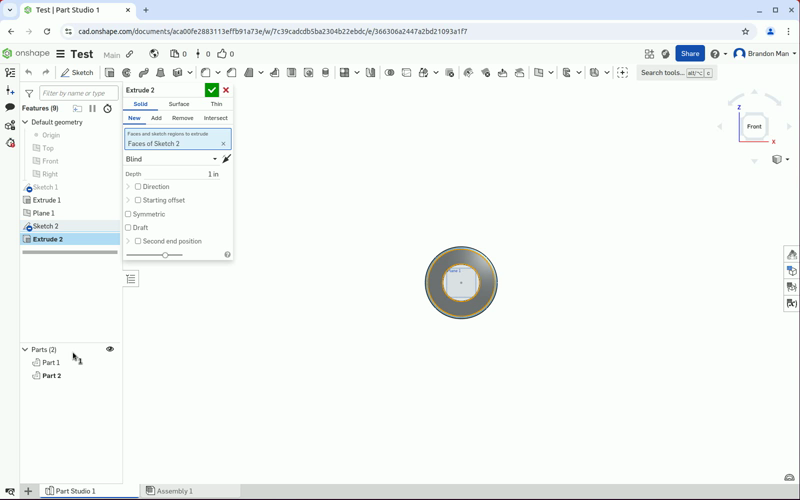
mouse_move(143, 106)
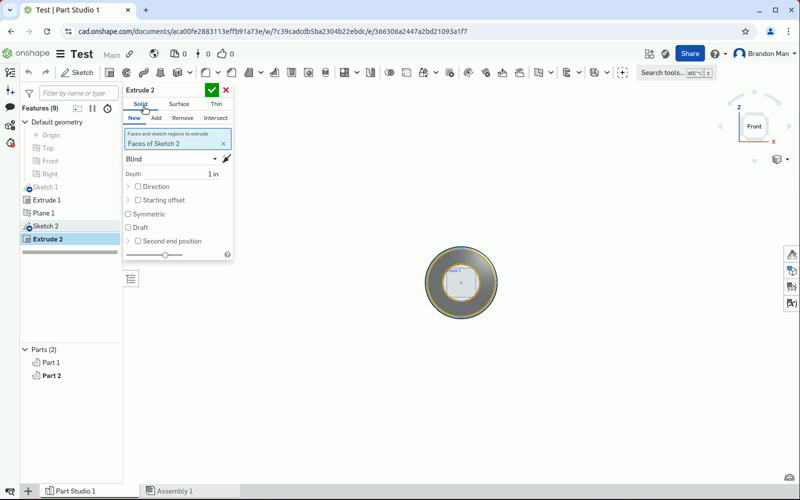
click(143, 106)
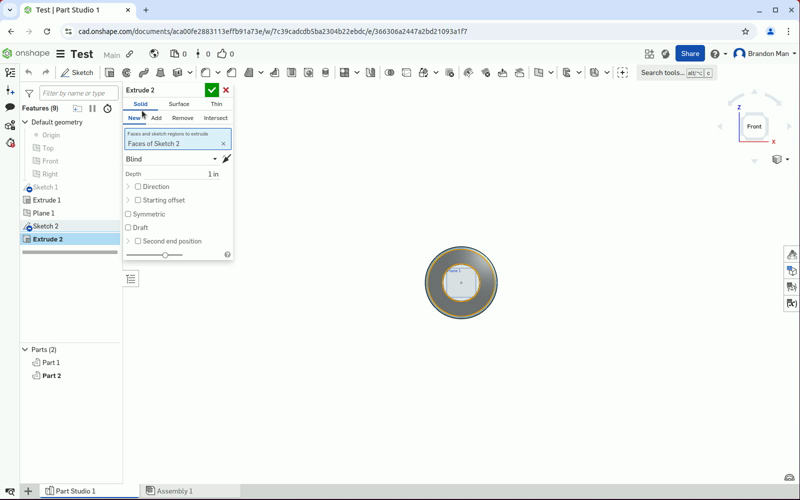
mouse_move(137, 120)
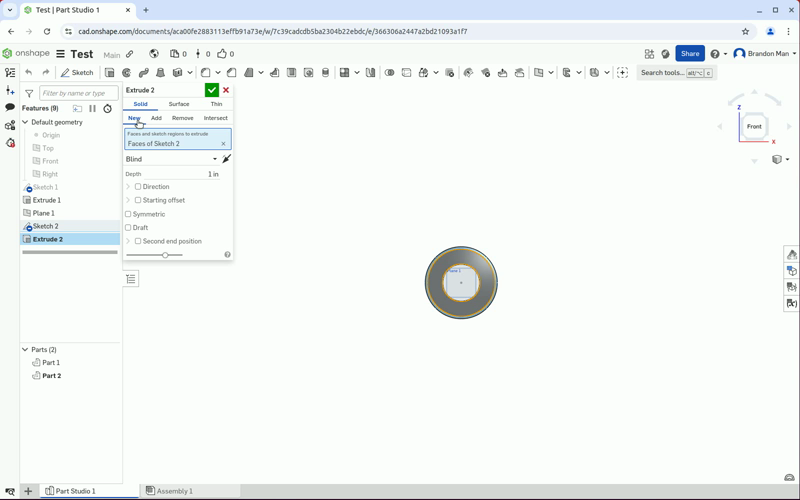
click(137, 120)
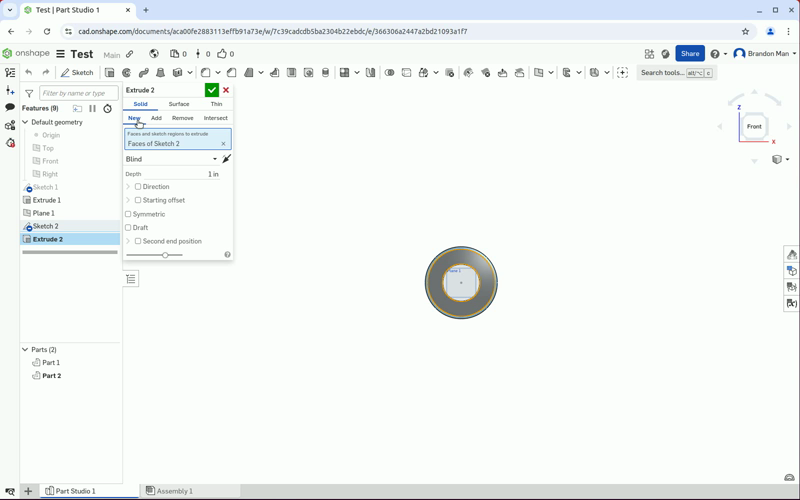
key(tab, 4)
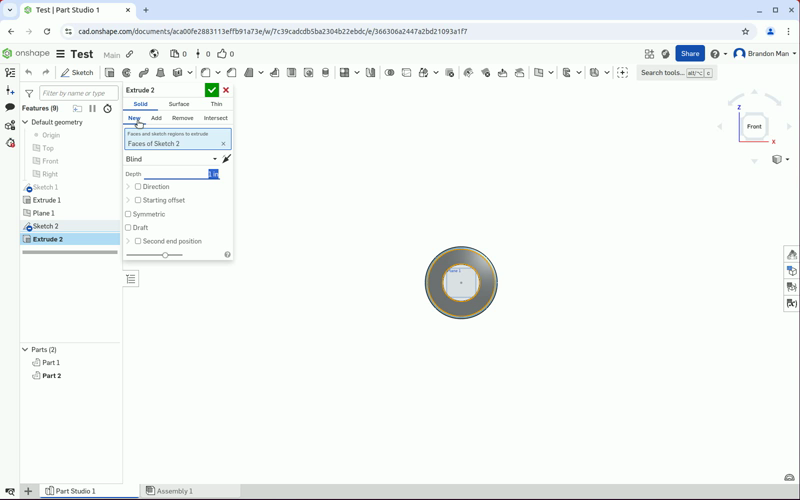
text(0.963)
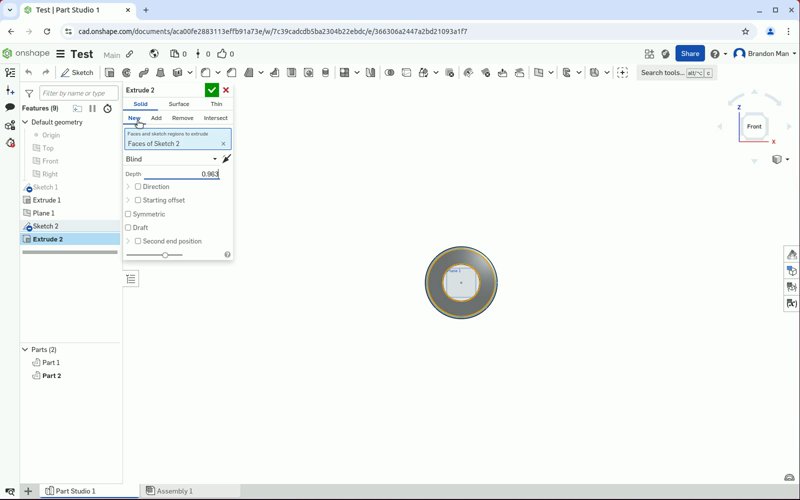
key(enter)
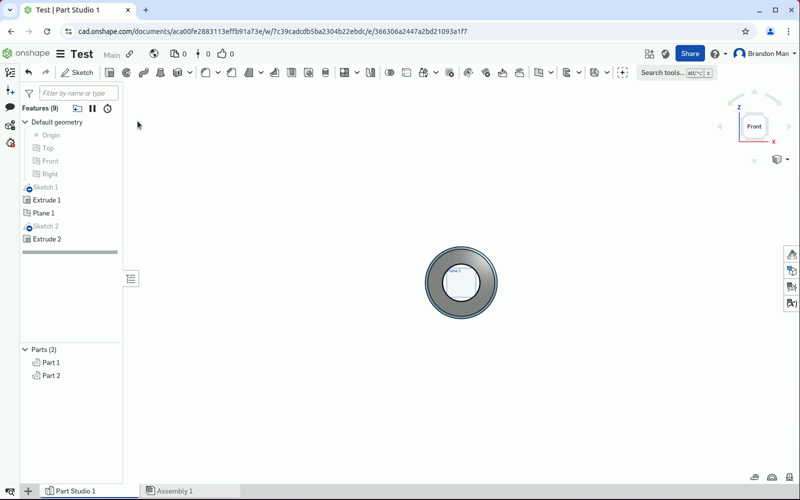
key(shift+h)
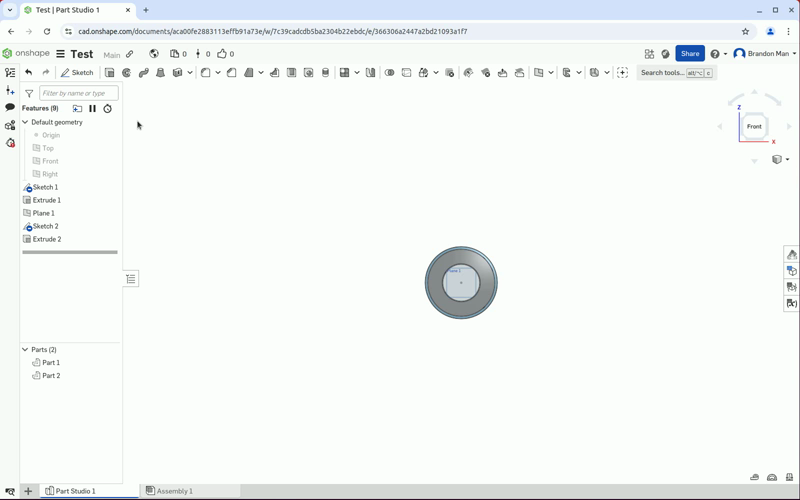
key(shift+h)
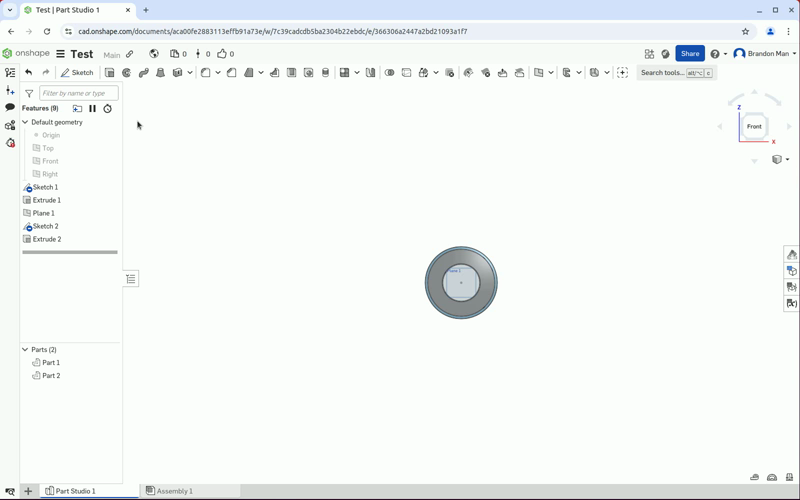
key(shift+7)
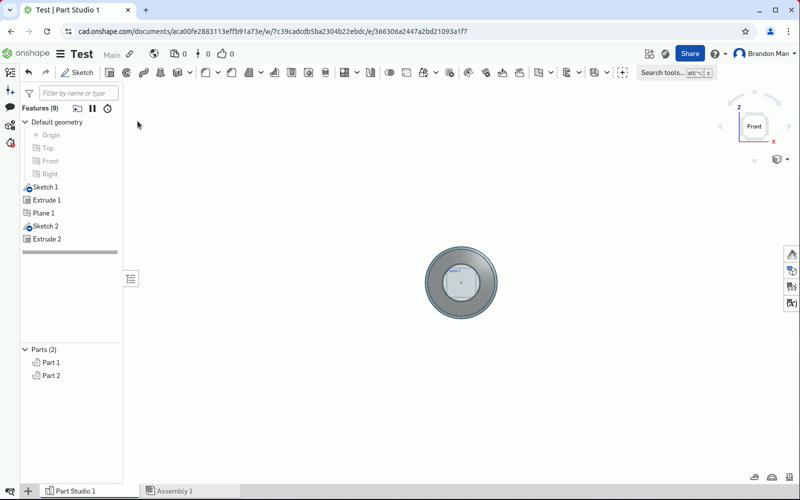
key(left, 2)
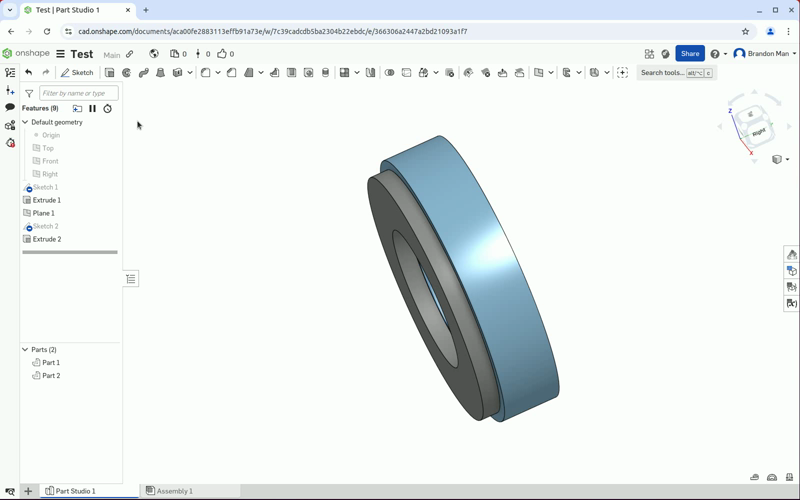
key(down, 2)
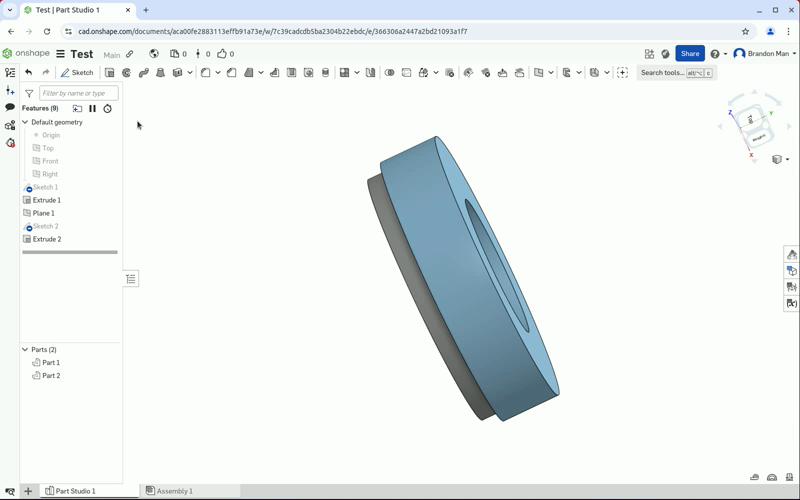
key(up, 2)
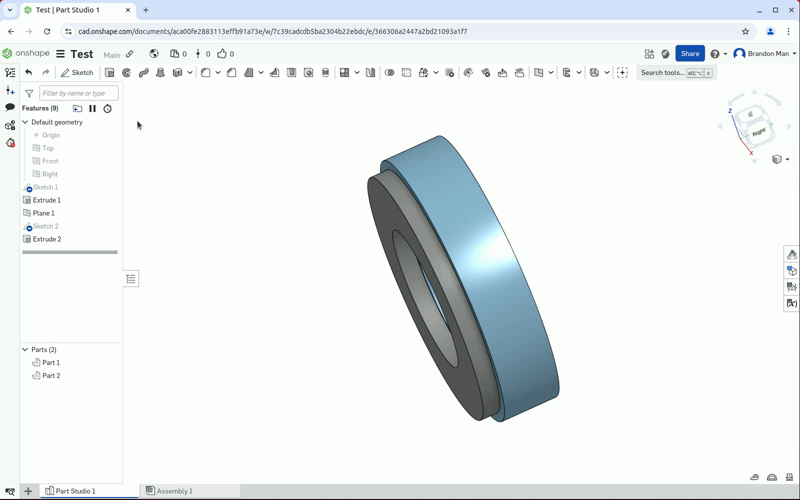
key(right, 2)
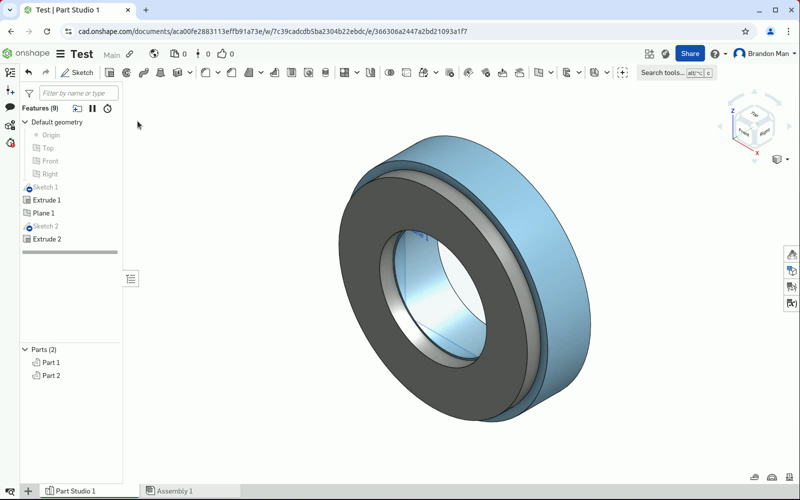
mouse_move(73, 189)
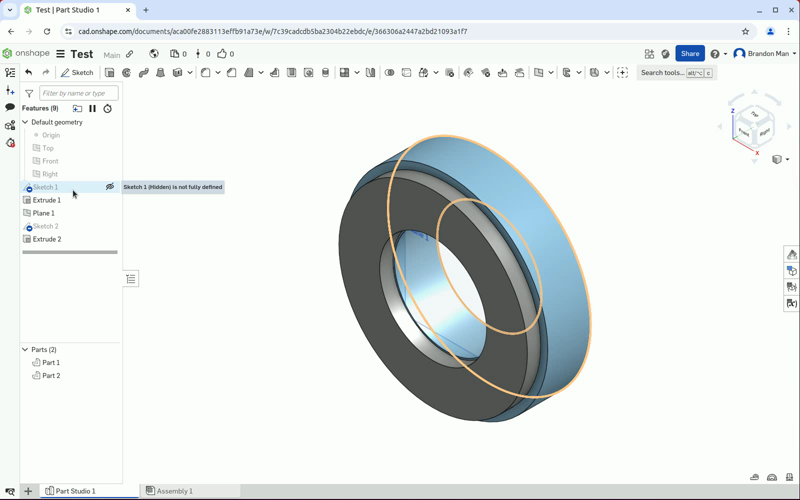
click(73, 189)